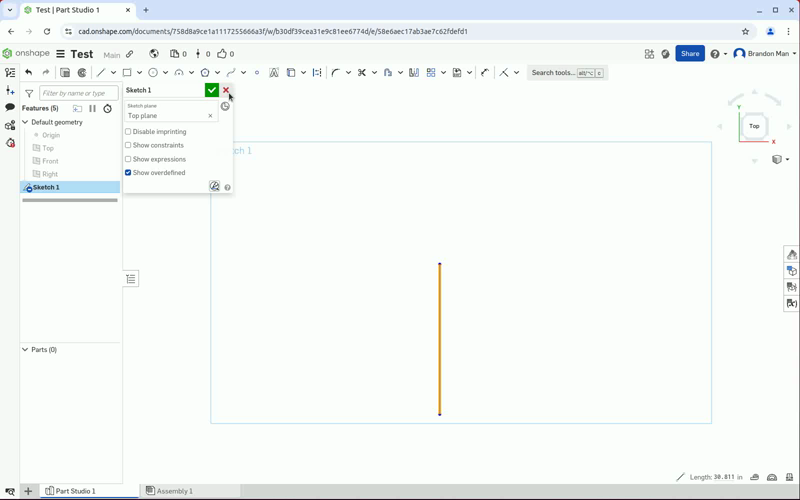
key(shift+h)
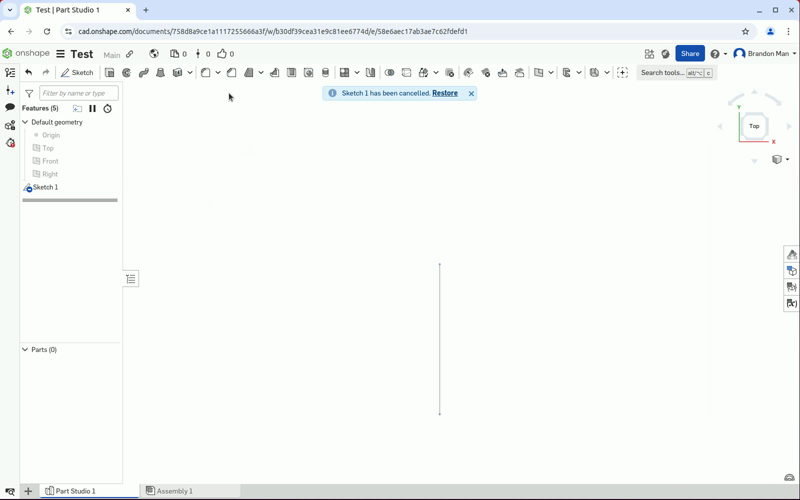
mouse_move(73, 352)
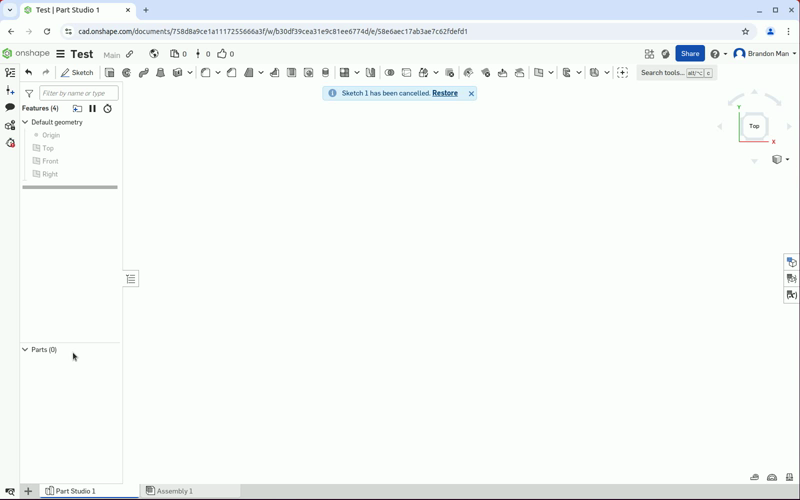
key(y)
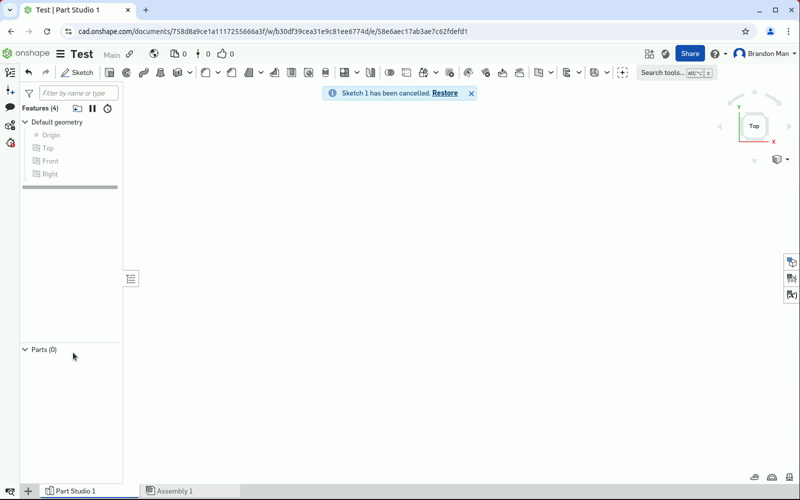
key(shift+p)
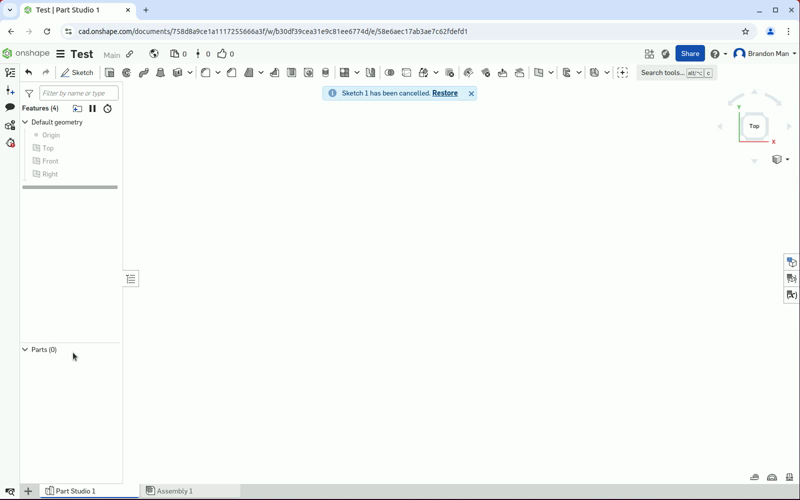
key(space)
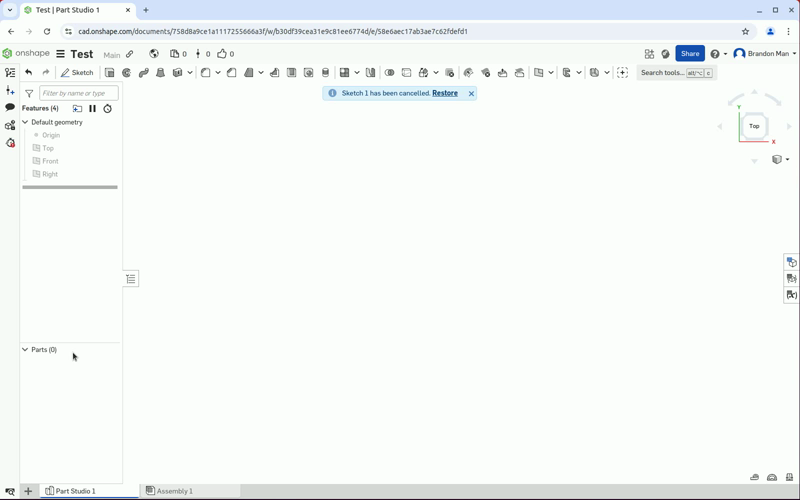
key_down(shift)
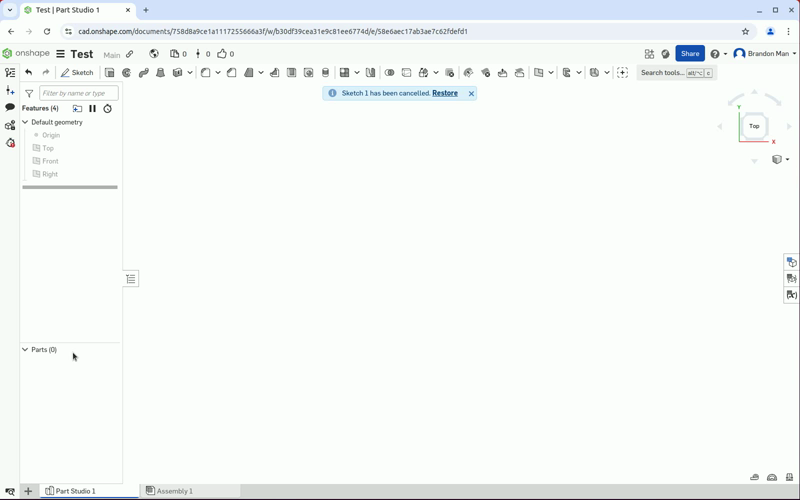
key(up)
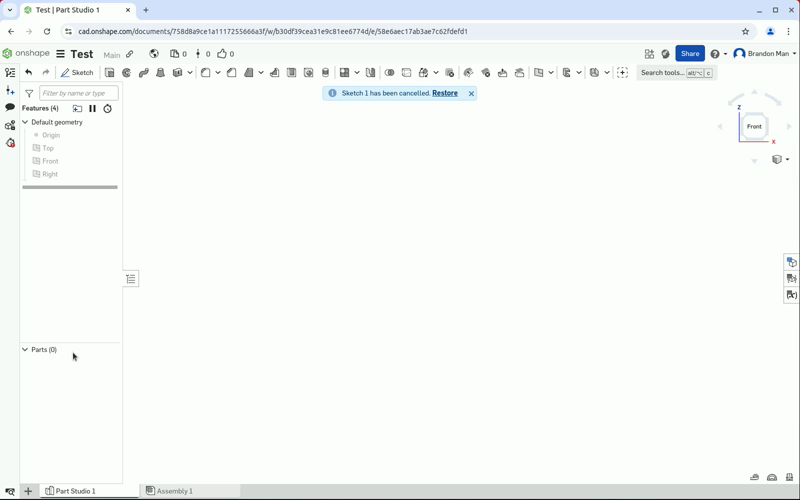
key_up(shift)
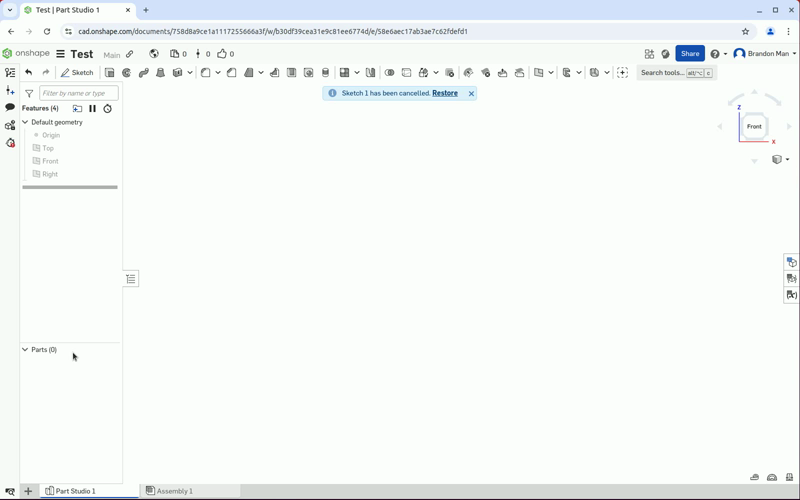
mouse_move(73, 352)
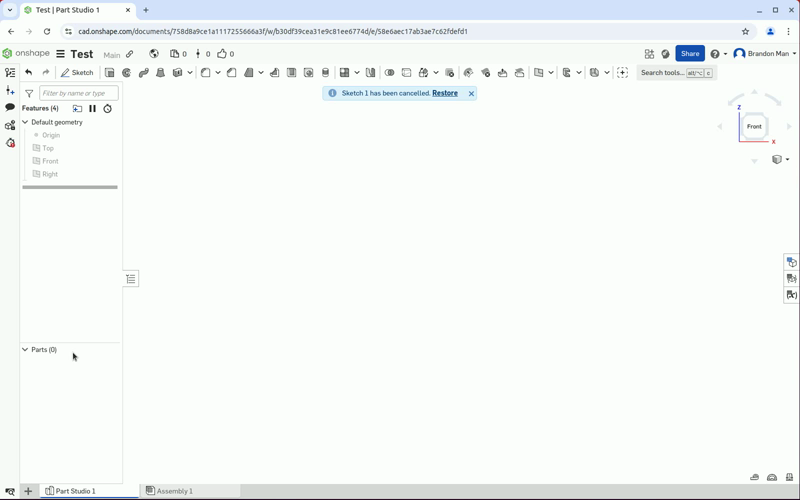
key(shift+y)
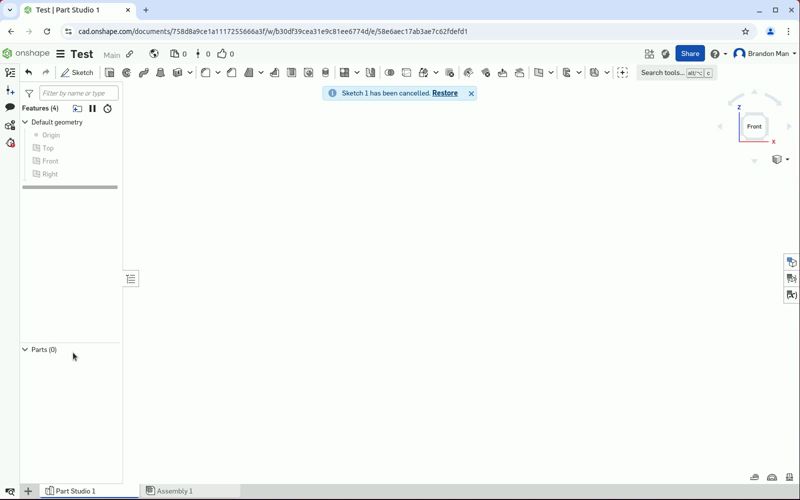
key(shift+s)
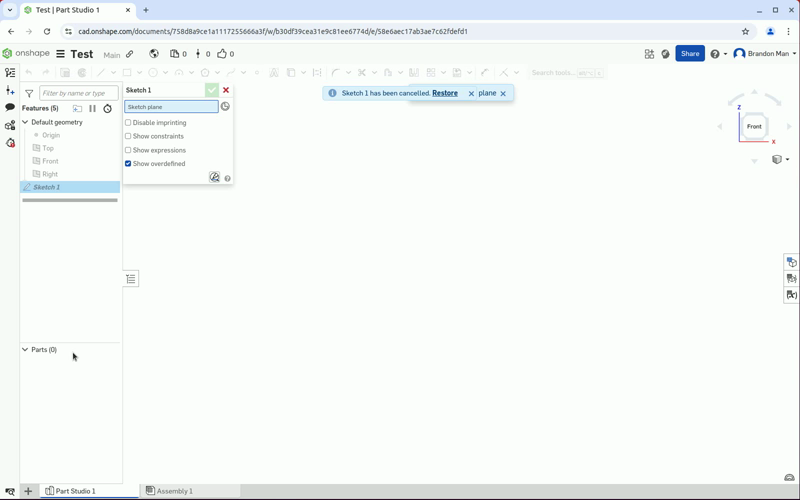
mouse_move(73, 163)
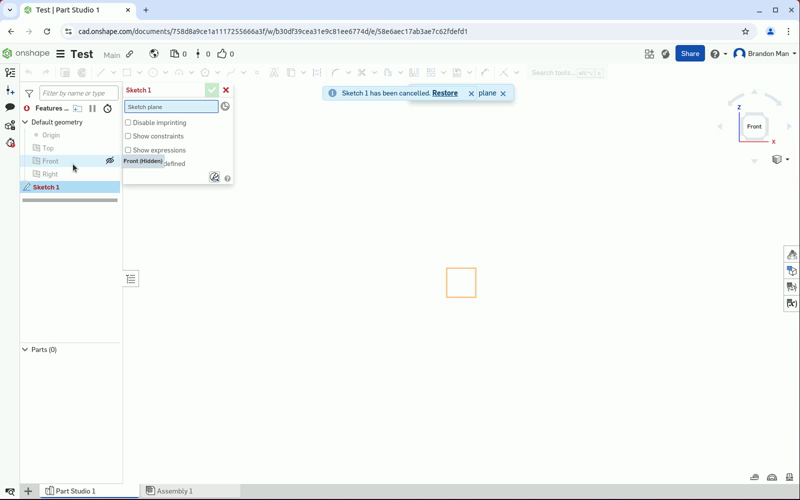
click(73, 163)
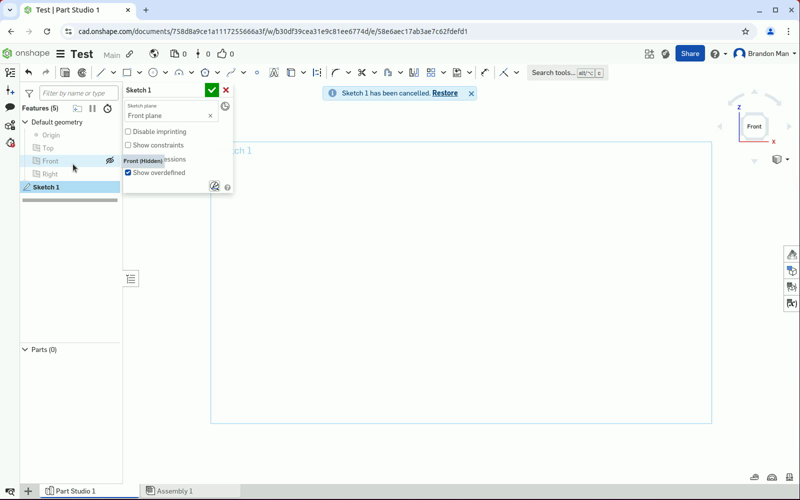
mouse_move(73, 352)
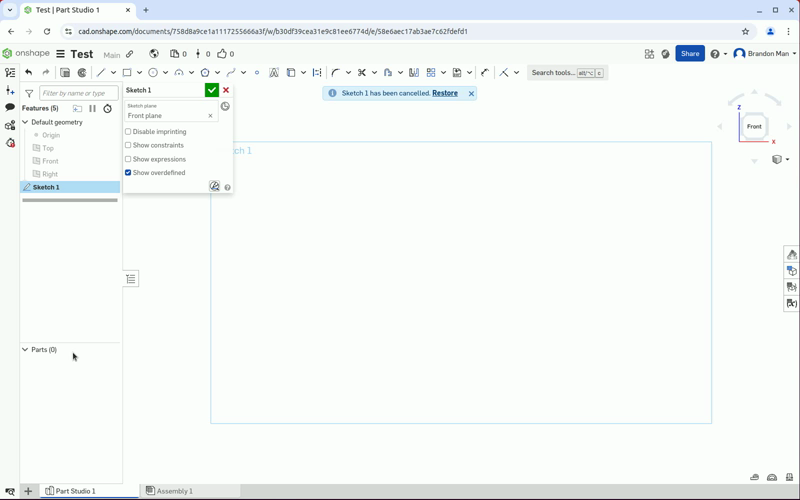
key(y)
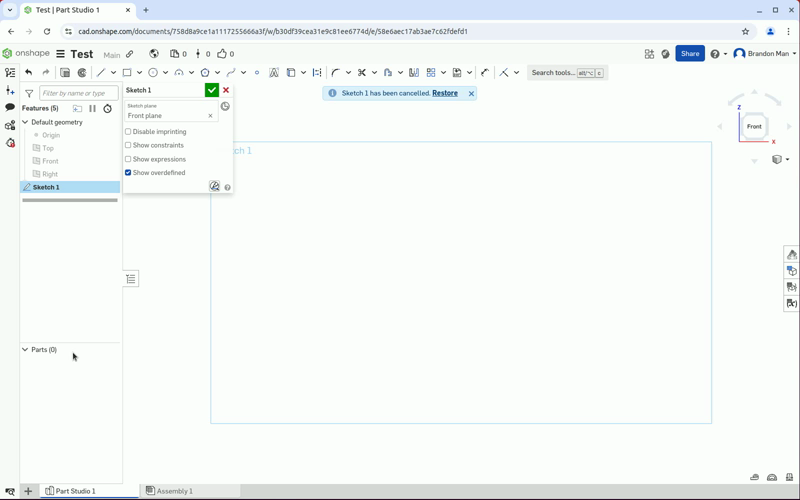
key(l)
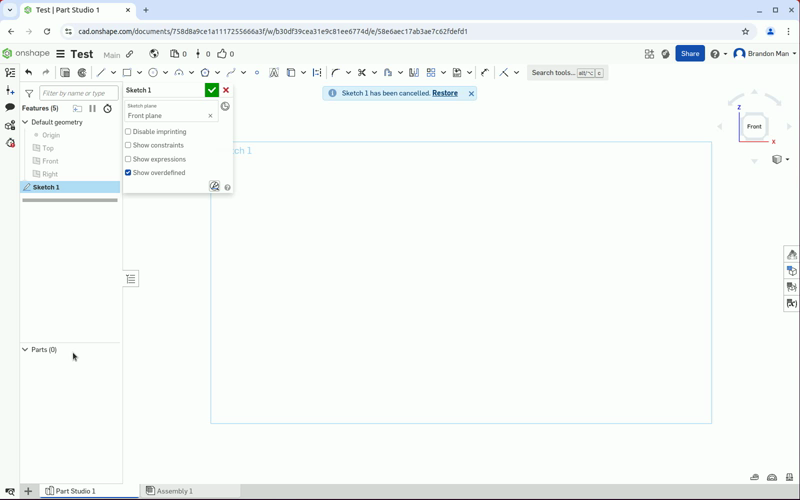
key_down(shift)
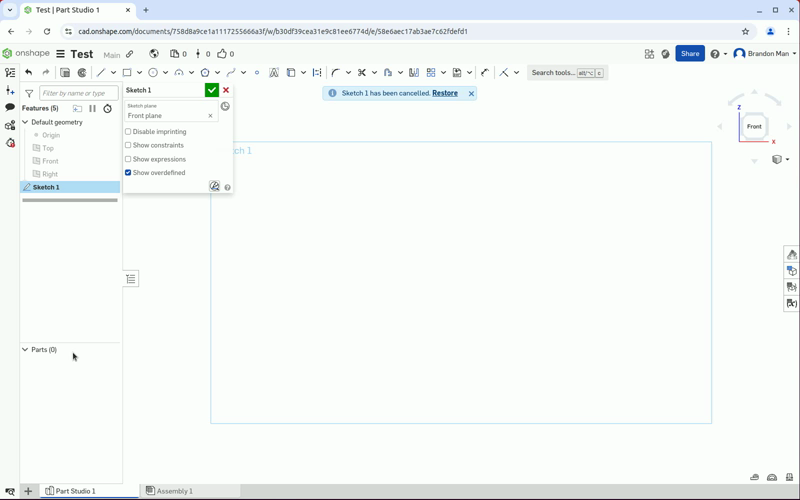
mouse_move(425, 313)
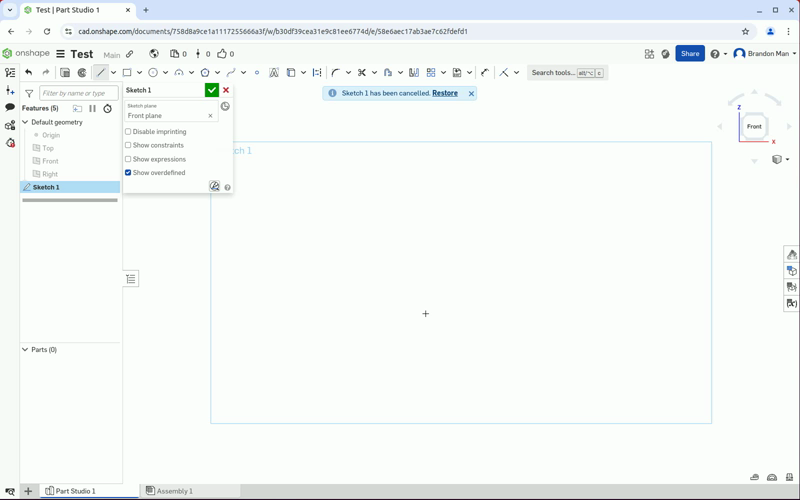
click(425, 313)
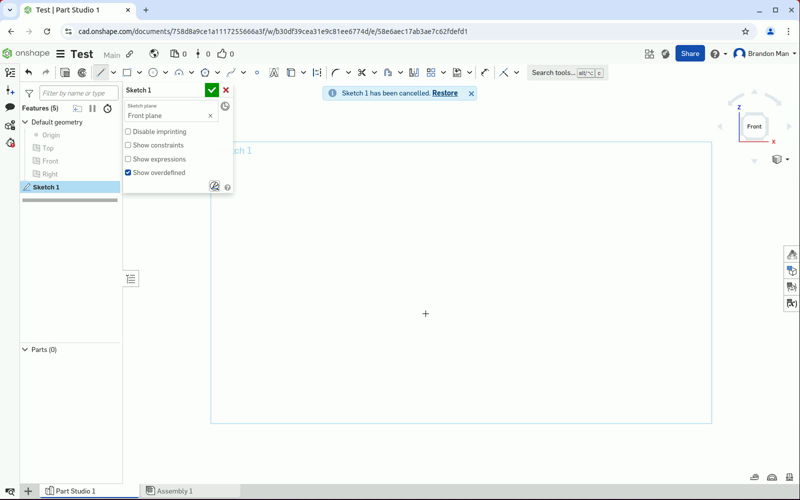
key_up(shift)
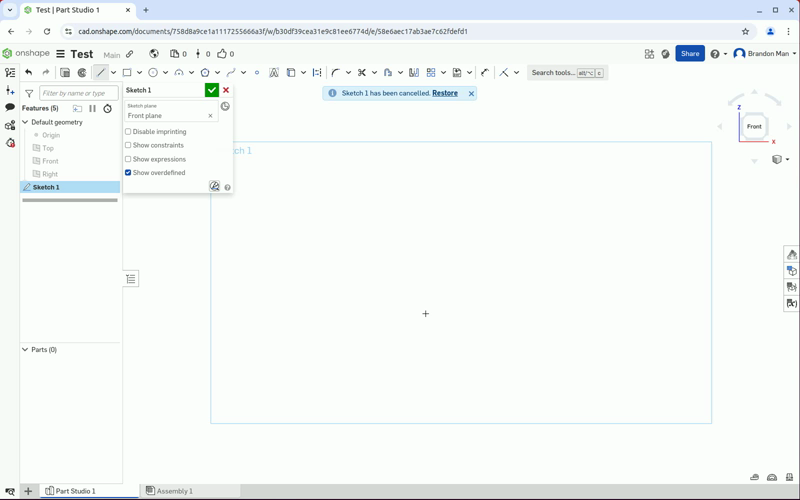
key_down(shift)
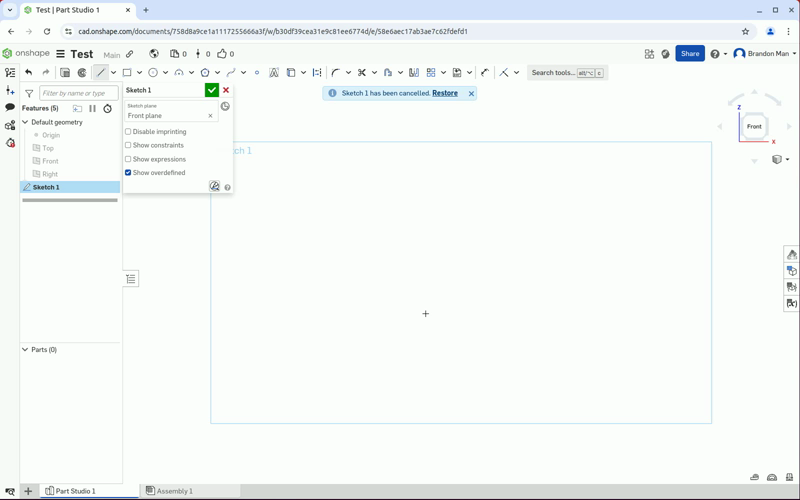
mouse_move(496, 313)
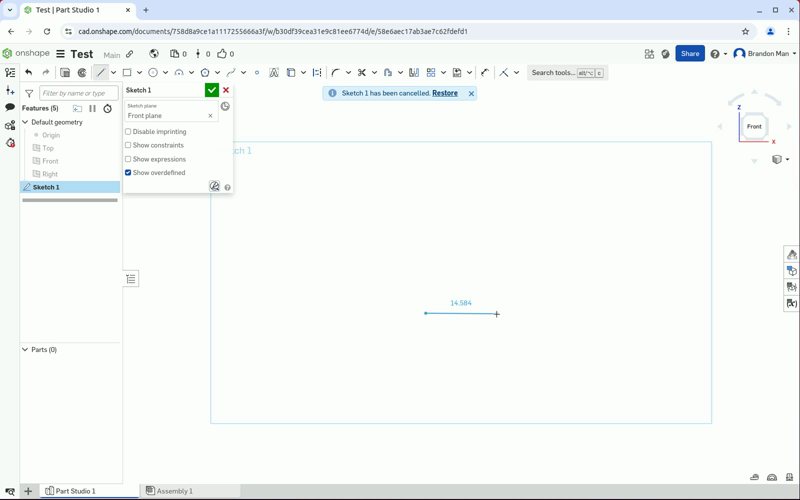
click(496, 313)
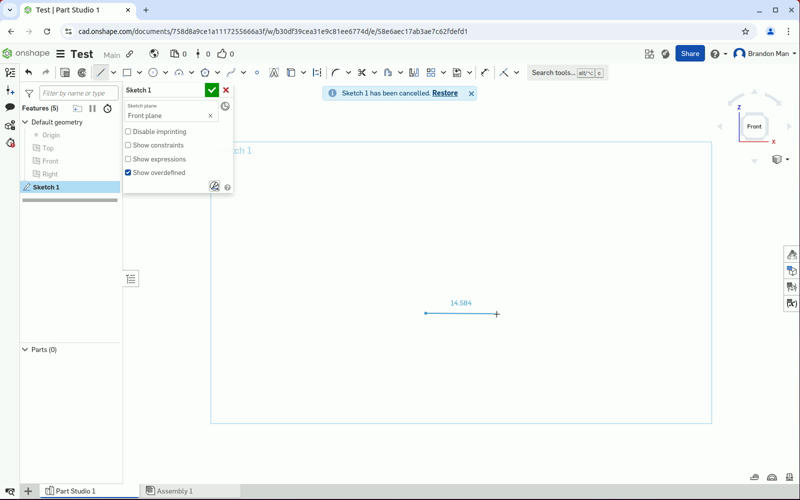
key_up(shift)
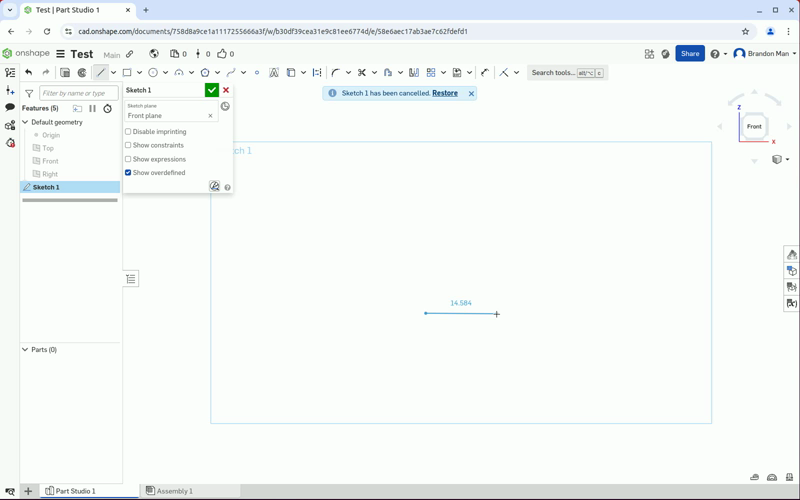
key_down(shift)
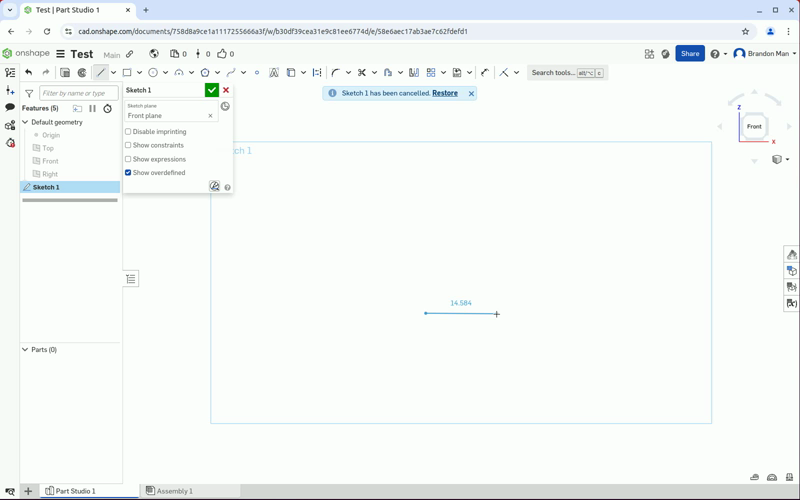
mouse_move(526, 313)
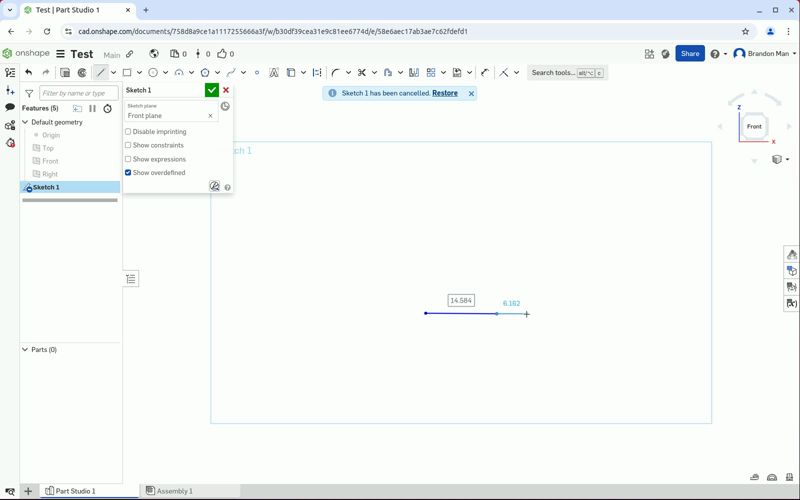
mouse_move(461, 282)
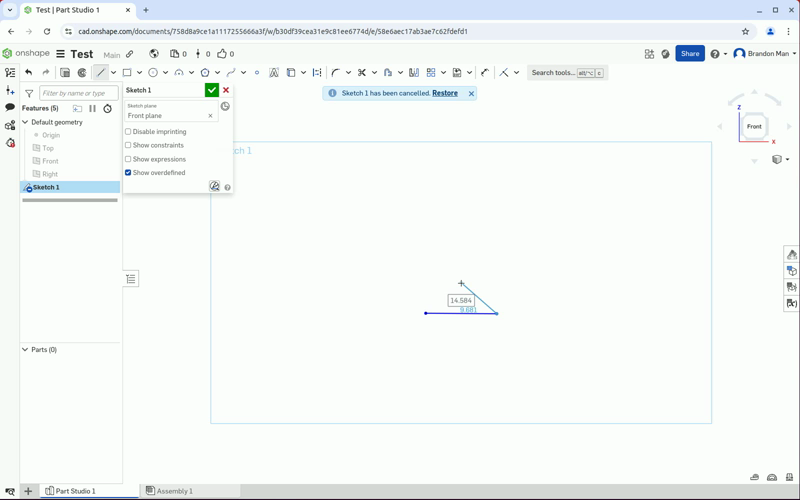
click(461, 282)
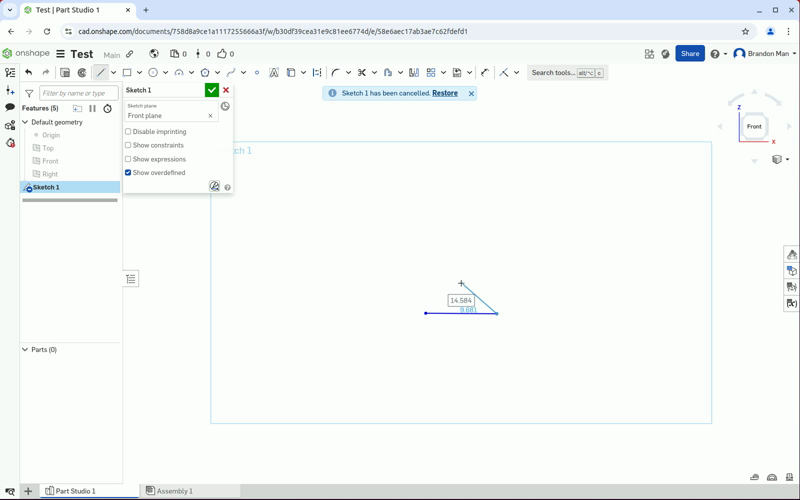
key_up(shift)
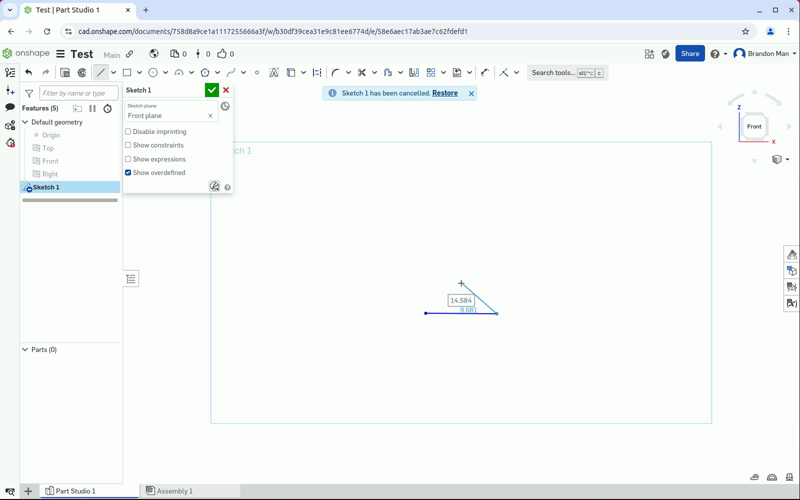
mouse_move(491, 282)
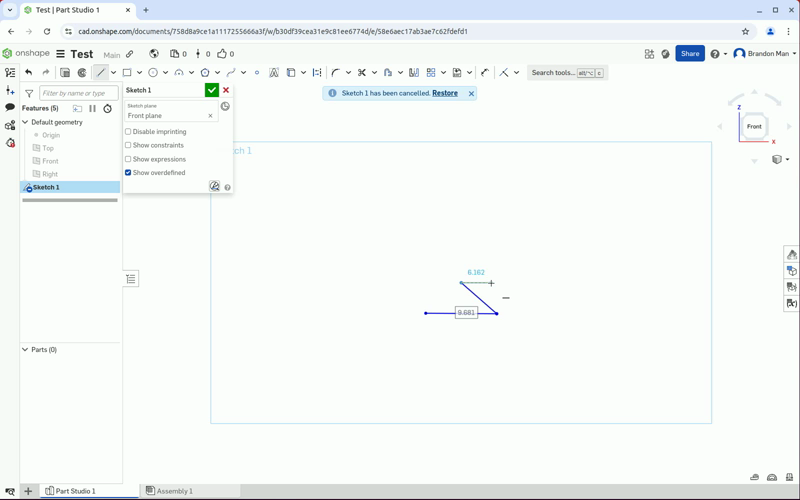
key_down(shift)
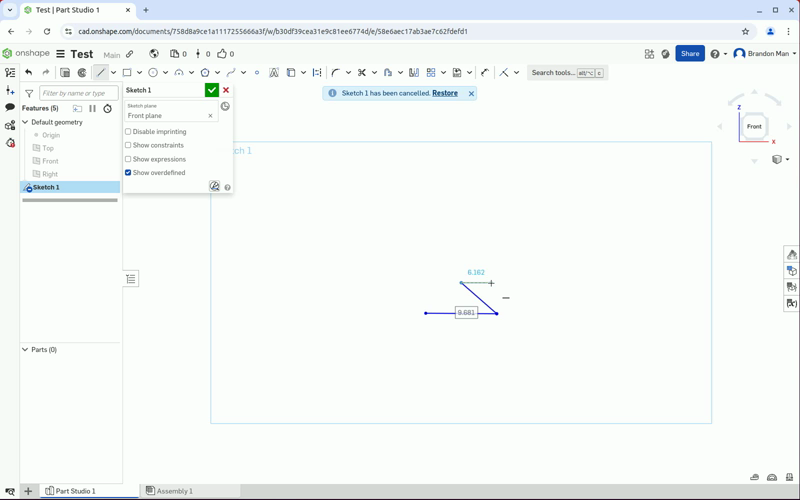
mouse_move(425, 313)
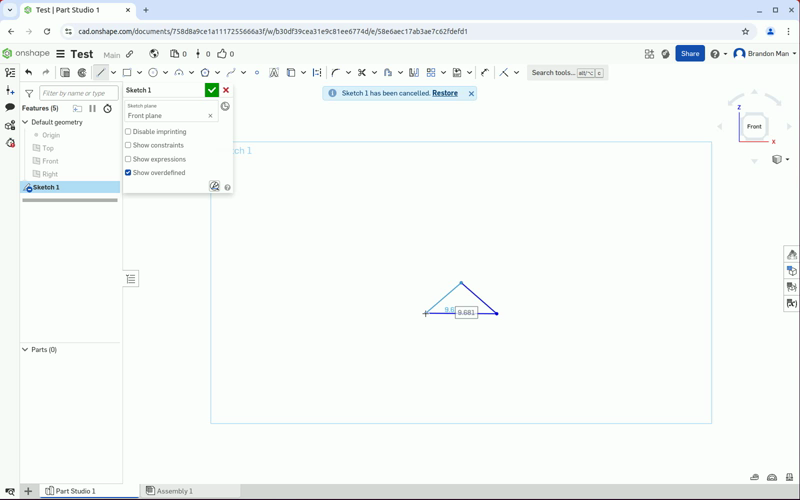
key_up(shift)
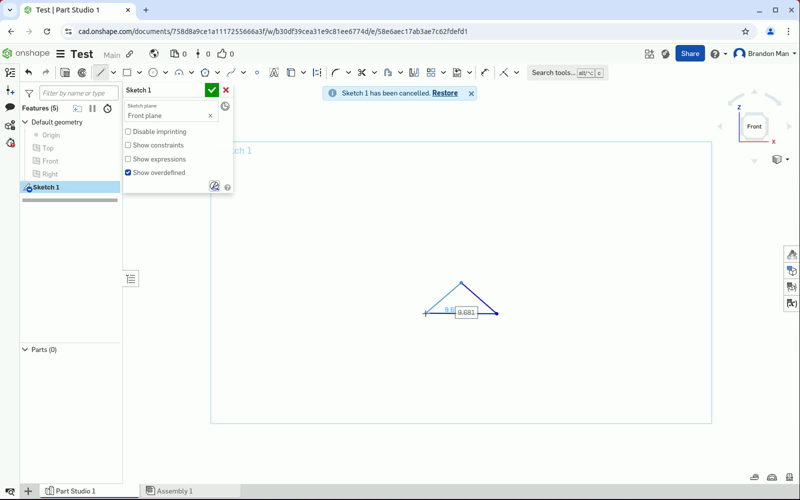
click(425, 313)
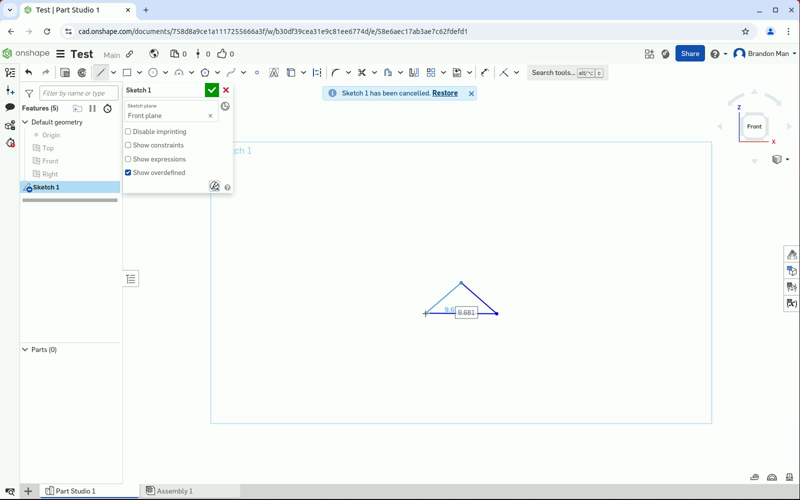
key(esc)
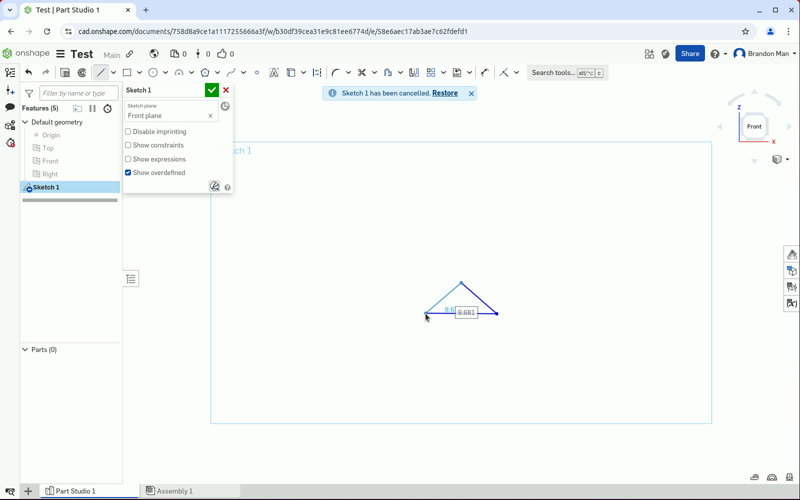
mouse_move(472, 300)
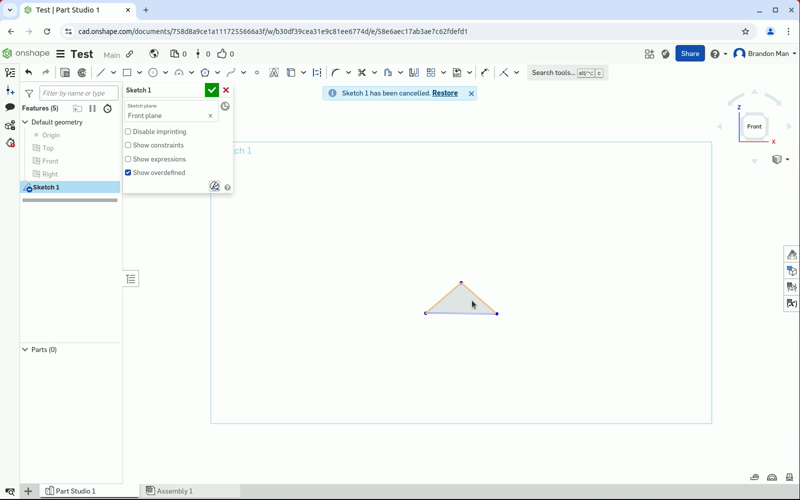
scroll(6)
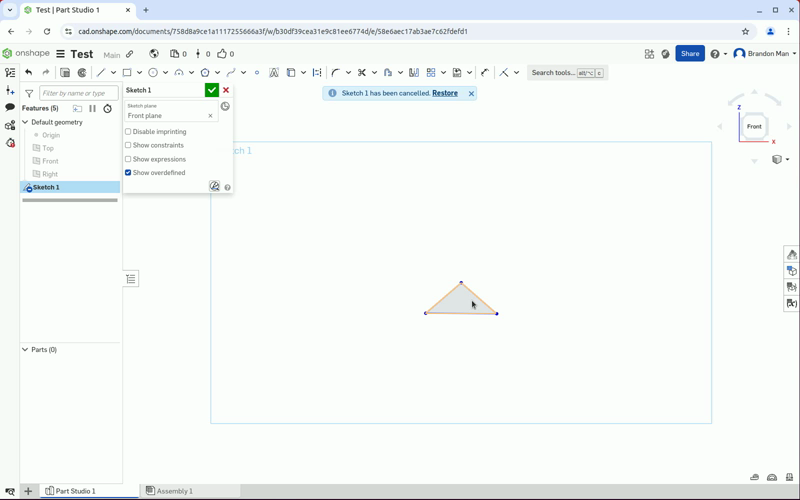
scroll(6)
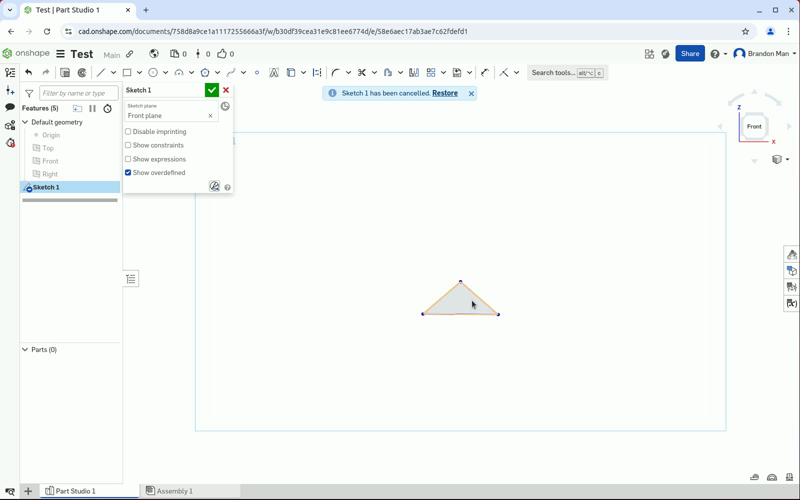
scroll(6)
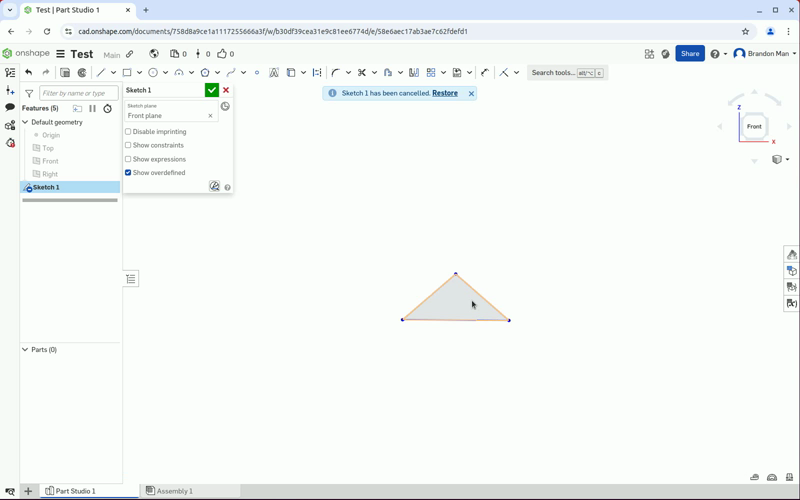
scroll(6)
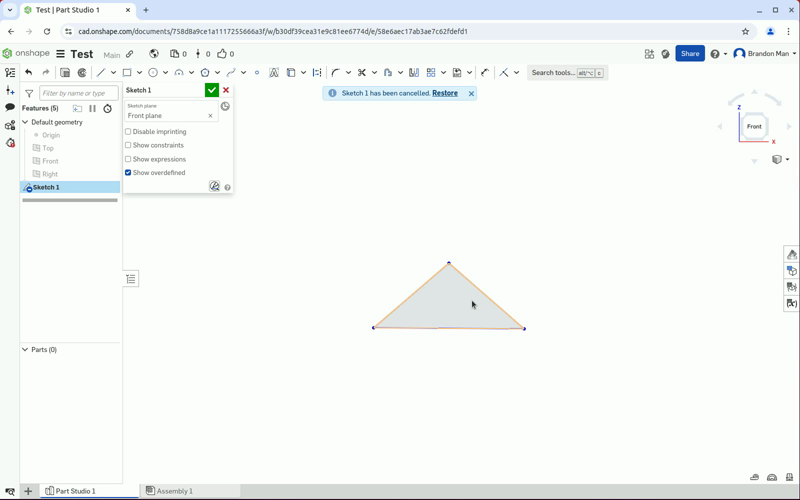
scroll(6)
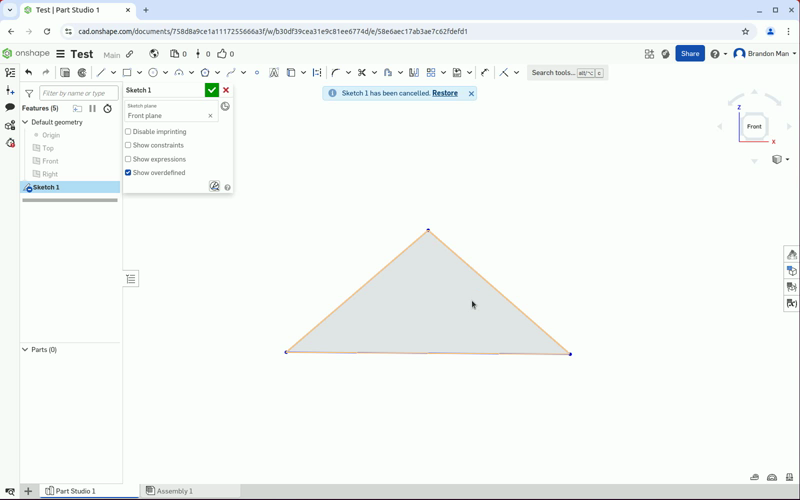
scroll(6)
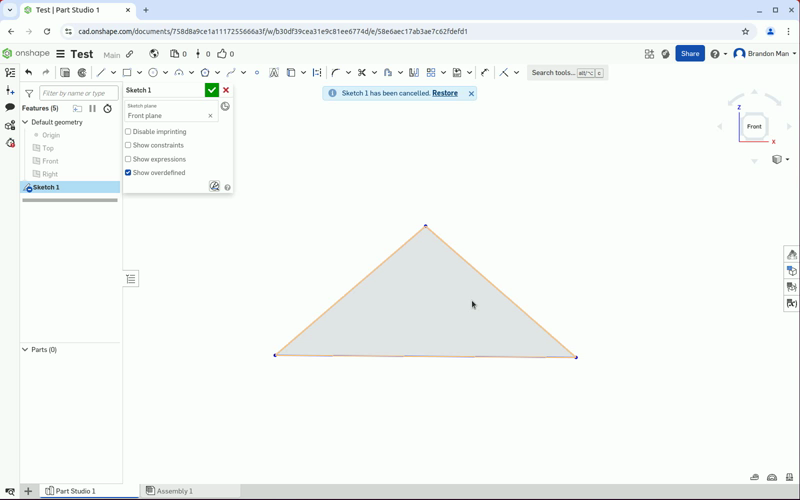
scroll(6)
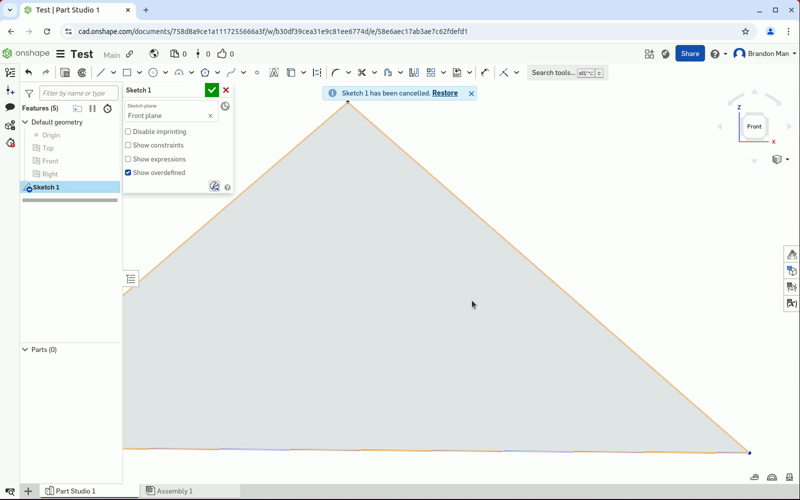
click(472, 300)
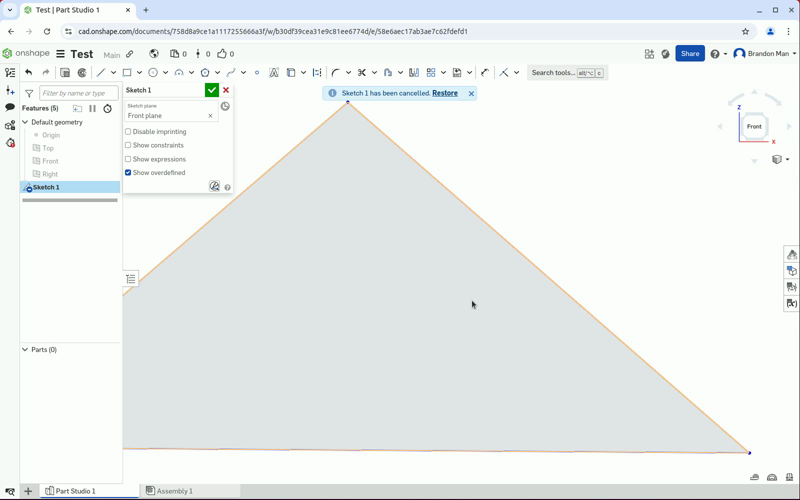
scroll(-6)
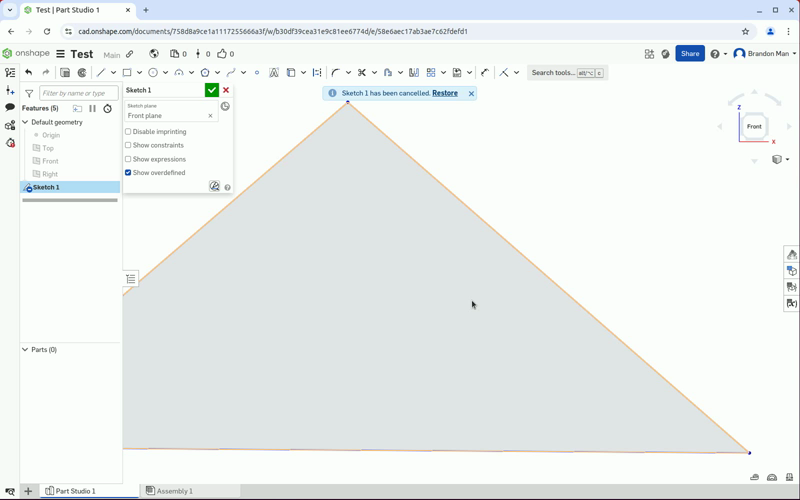
scroll(-6)
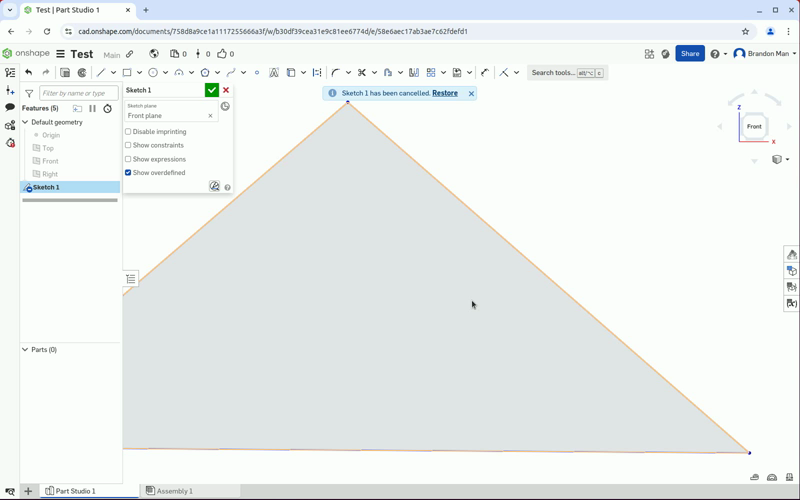
scroll(-6)
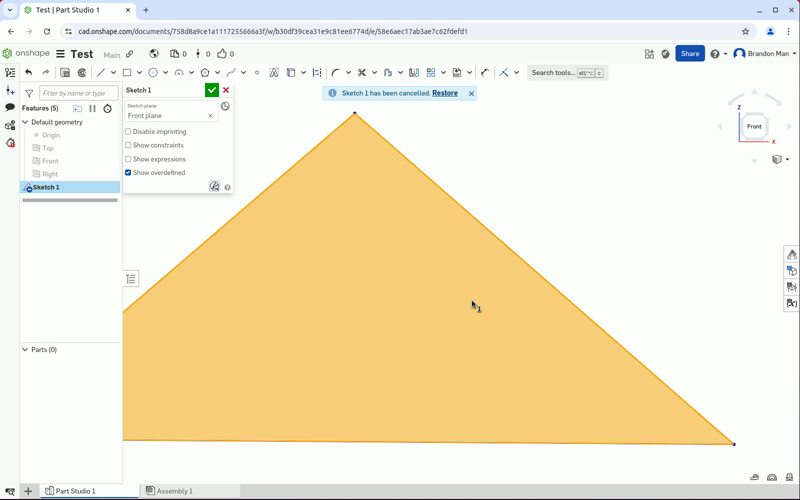
scroll(-6)
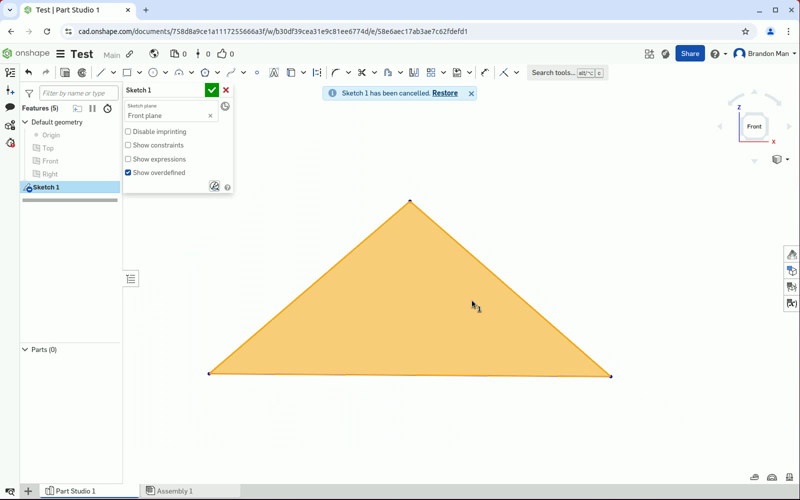
scroll(-6)
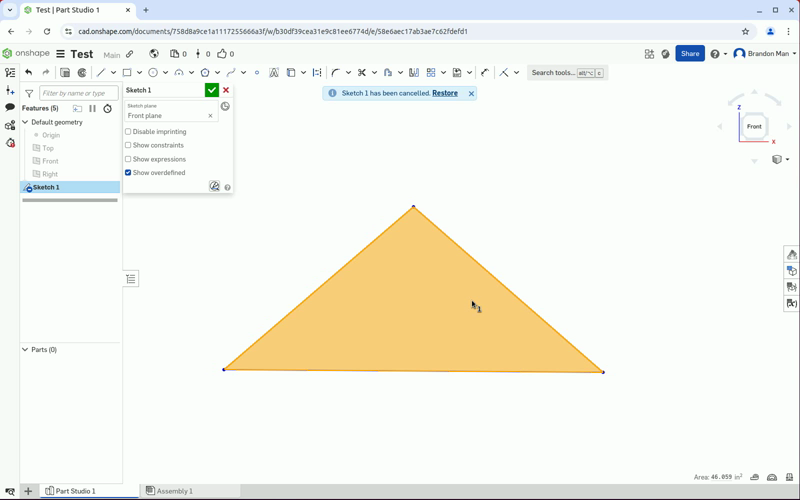
scroll(-6)
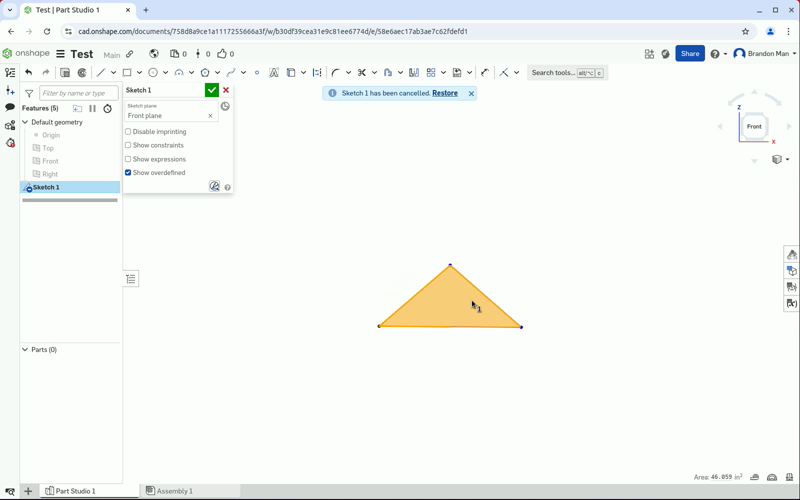
scroll(-6)
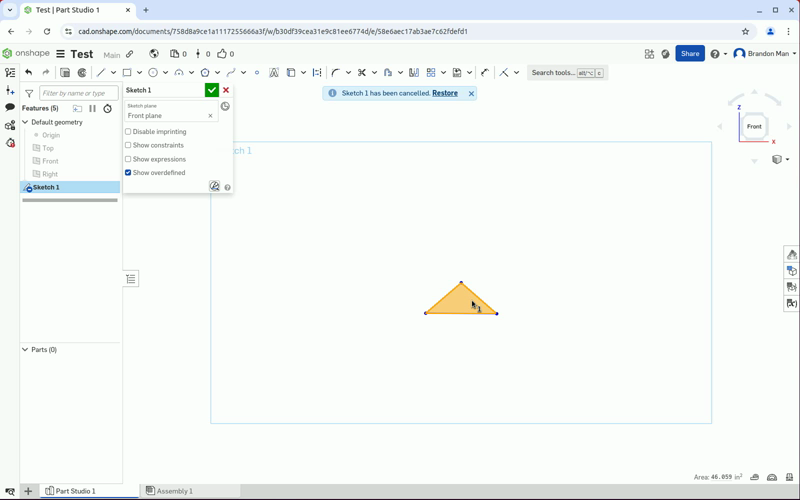
mouse_move(73, 352)
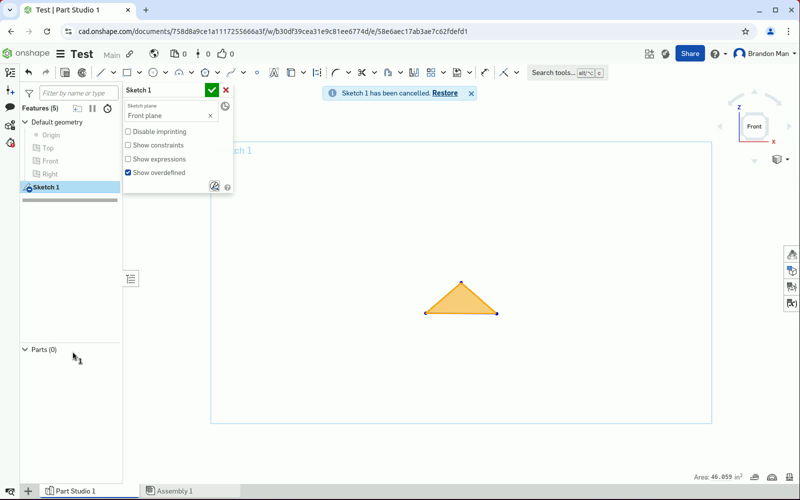
key(shift+y)
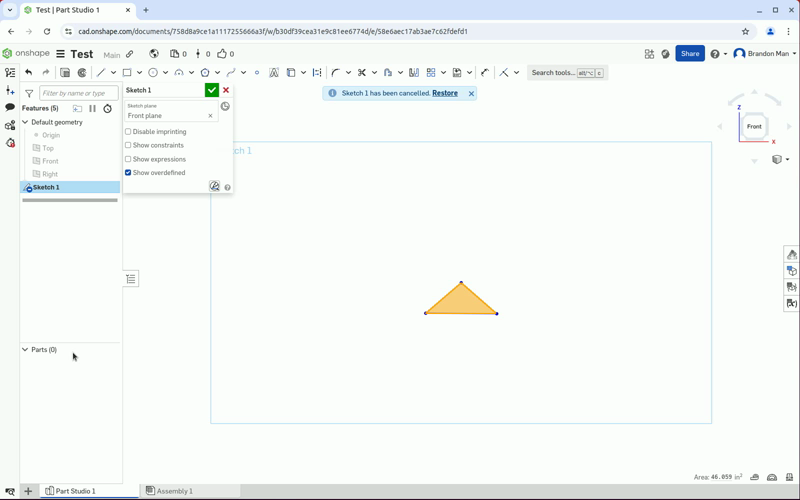
key(shift+e)
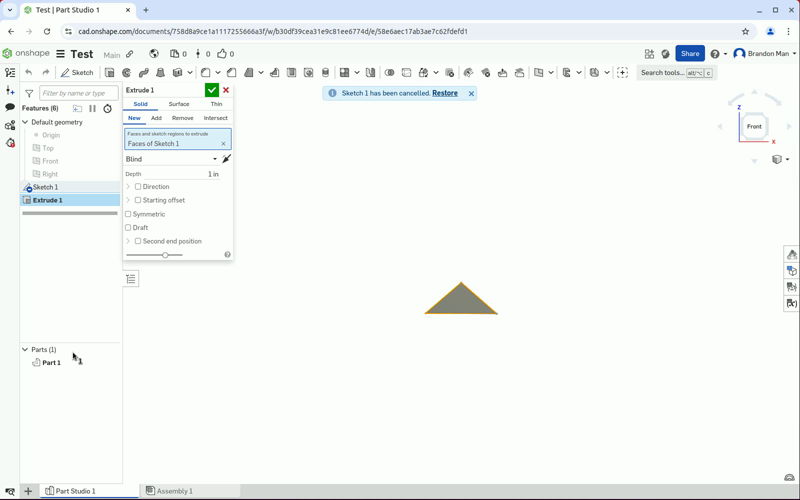
mouse_move(143, 106)
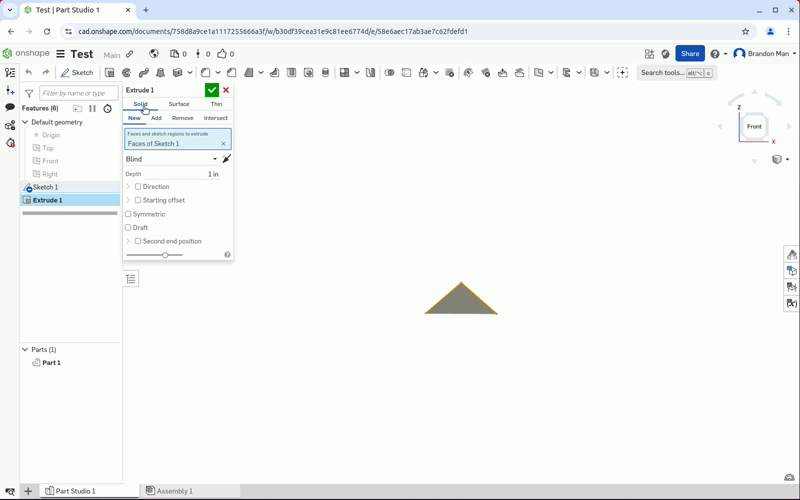
click(143, 106)
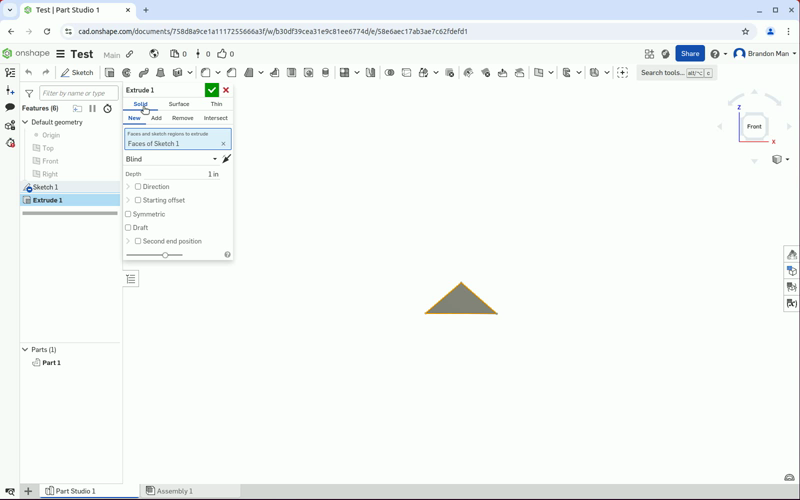
mouse_move(137, 120)
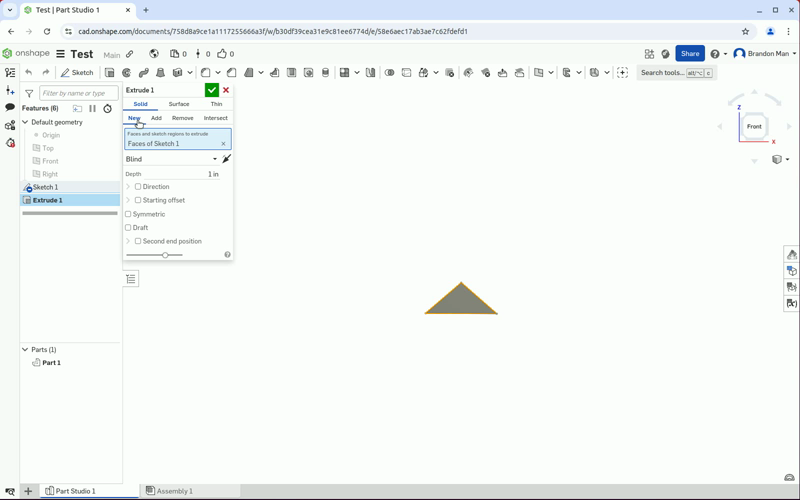
click(137, 120)
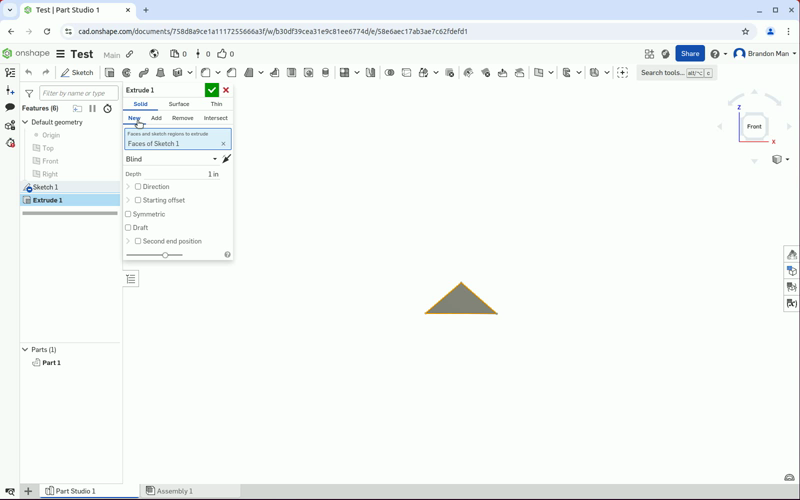
key(tab, 4)
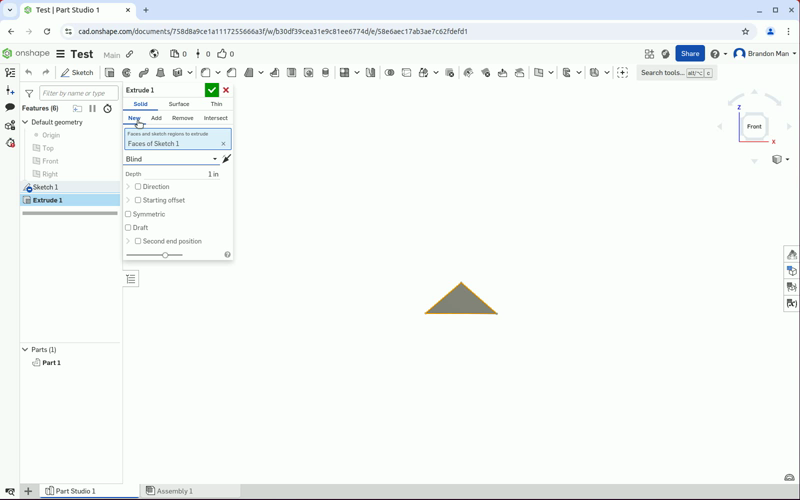
text(23.108)
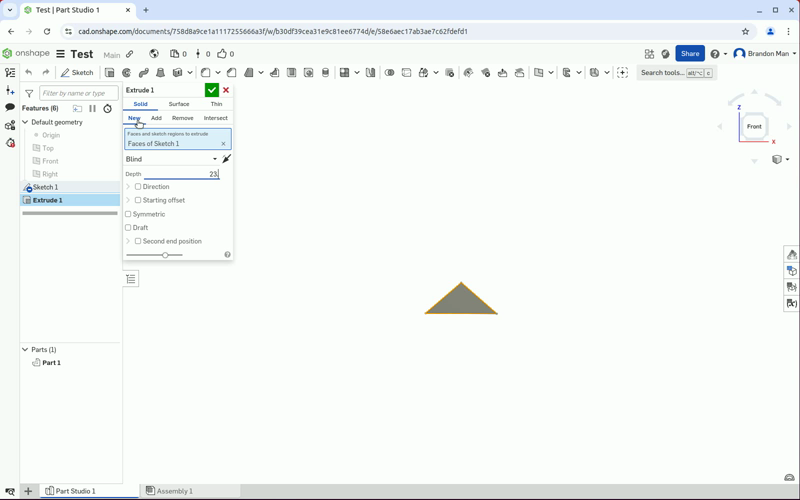
key(enter)
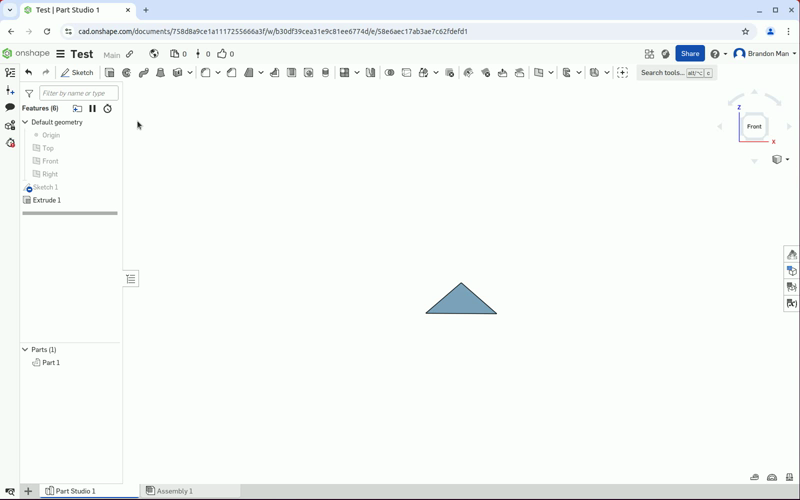
key(shift+h)
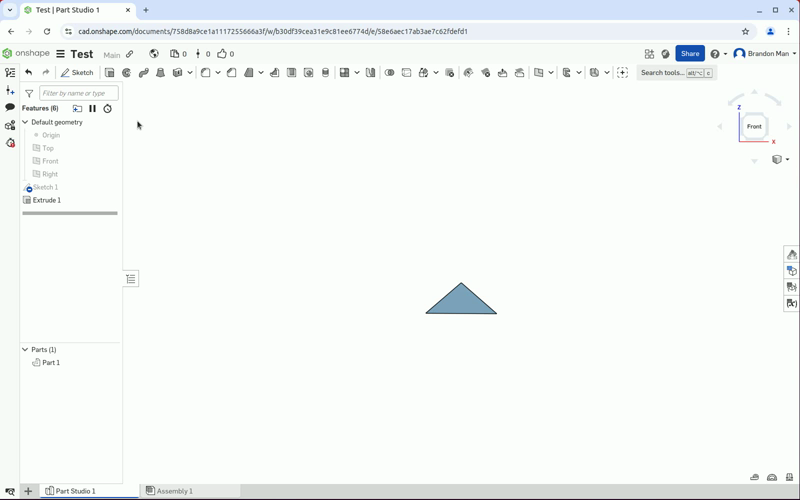
key(shift+h)
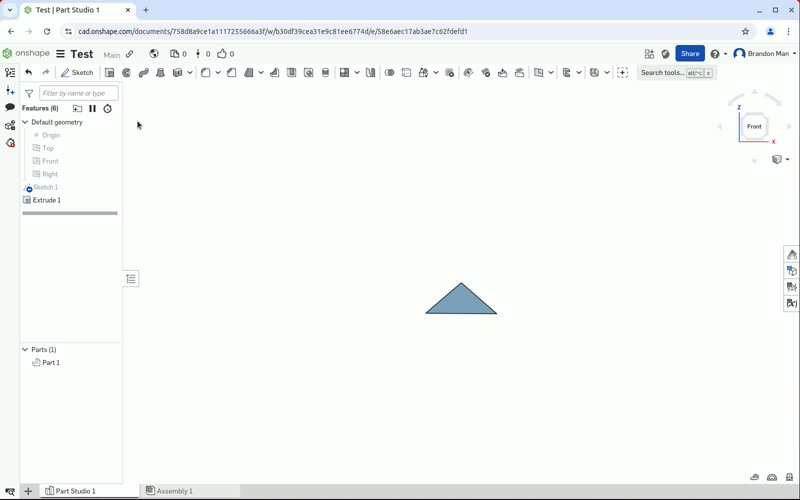
mouse_move(73, 189)
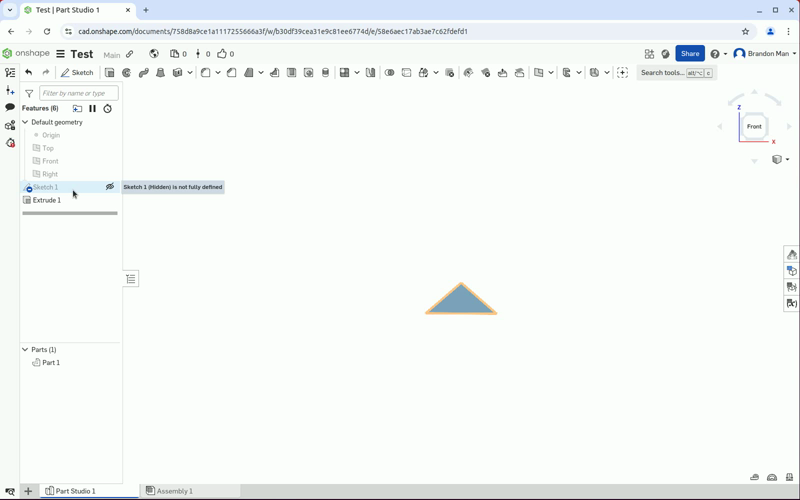
click(73, 189)
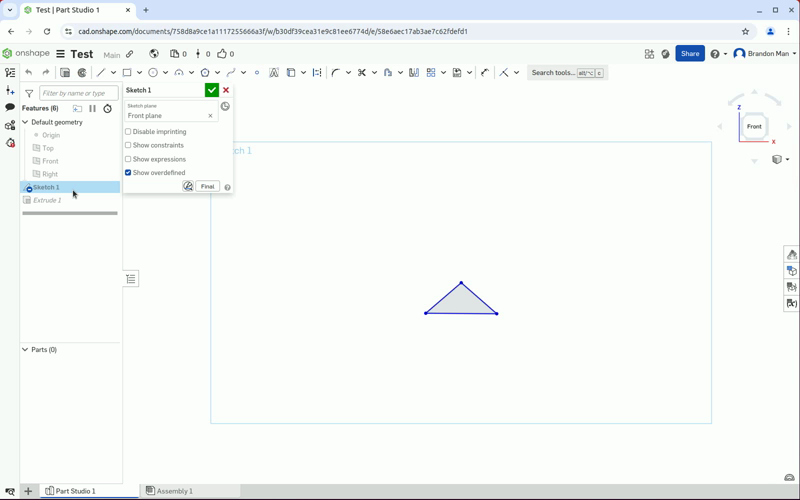
mouse_move(229, 92)
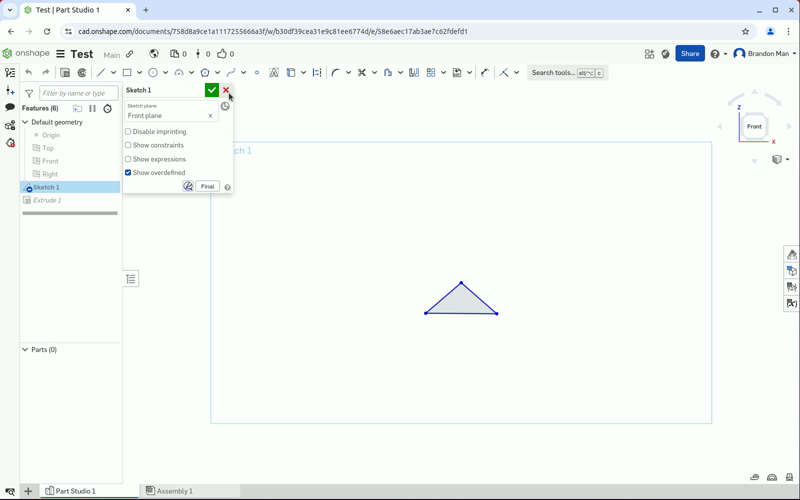
click(229, 92)
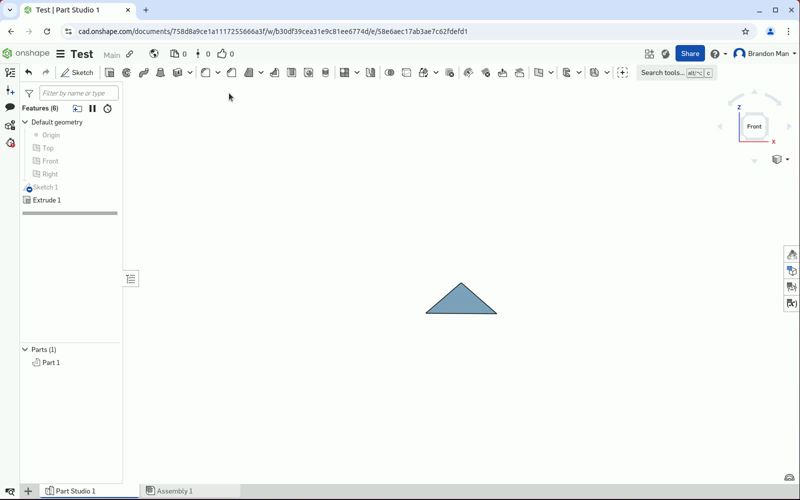
mouse_move(73, 352)
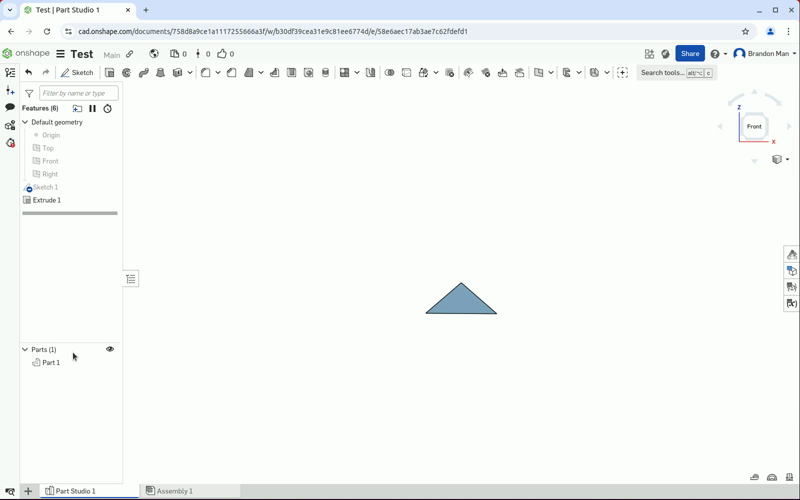
key(y)
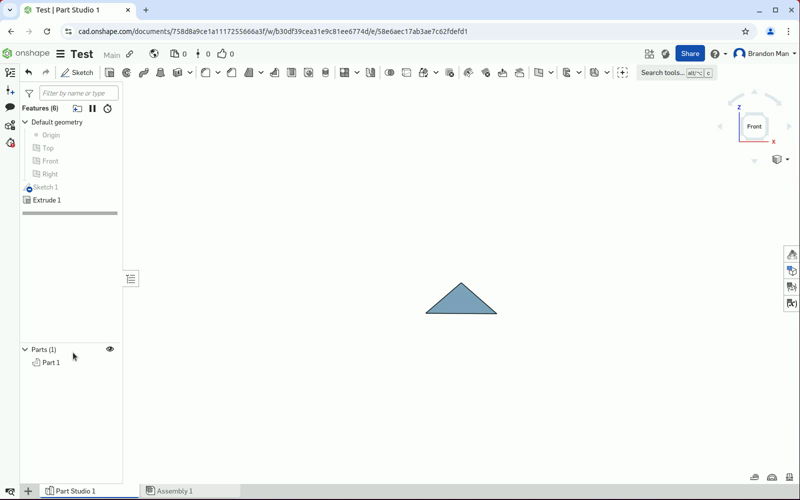
key(shift+p)
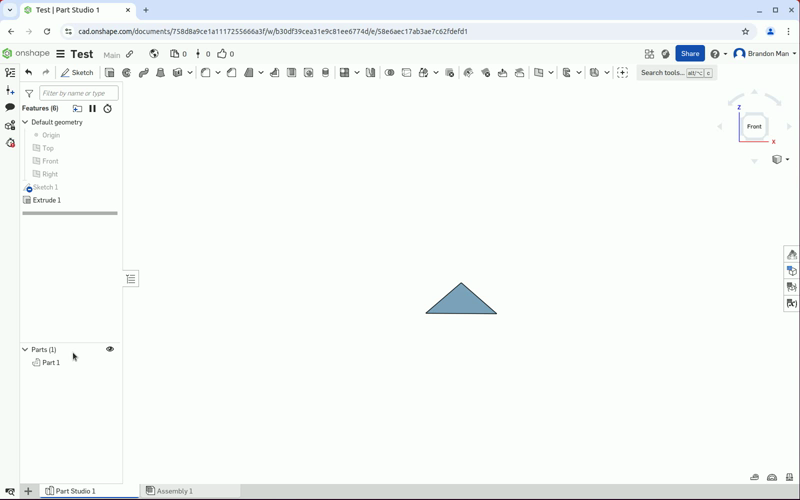
key(space)
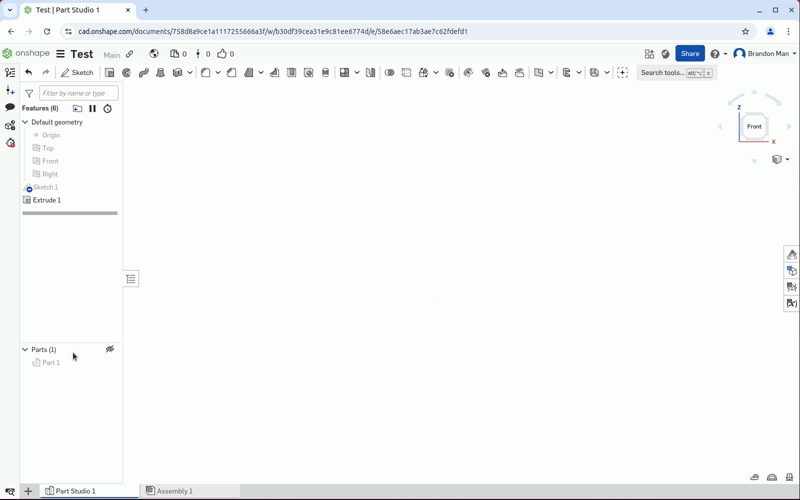
key_down(shift)
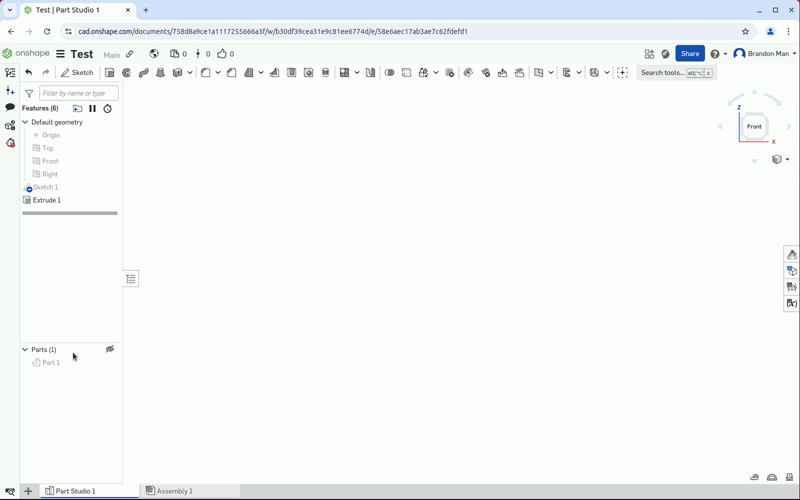
key(left)
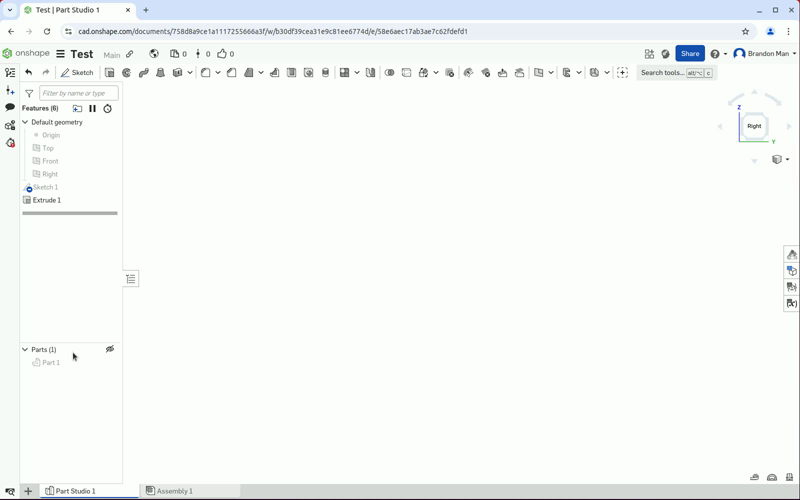
key_up(shift)
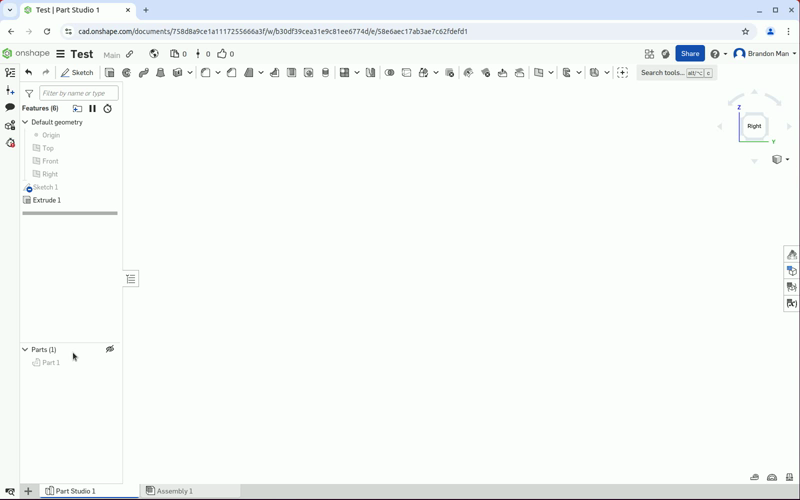
mouse_move(73, 352)
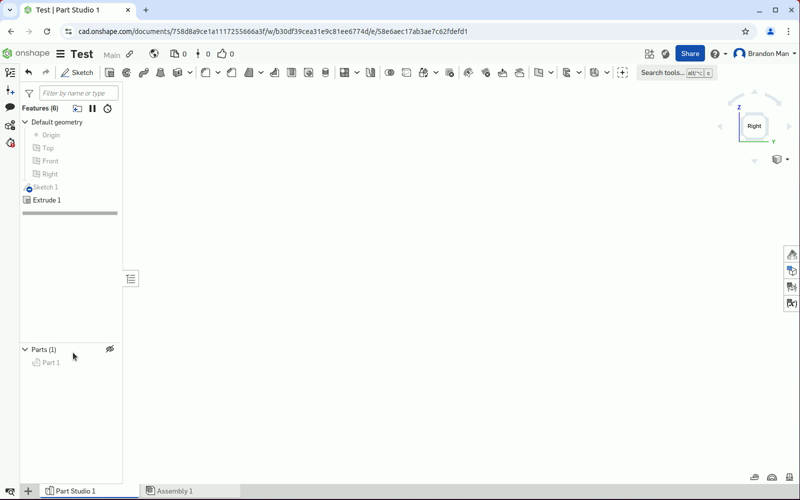
key(shift+y)
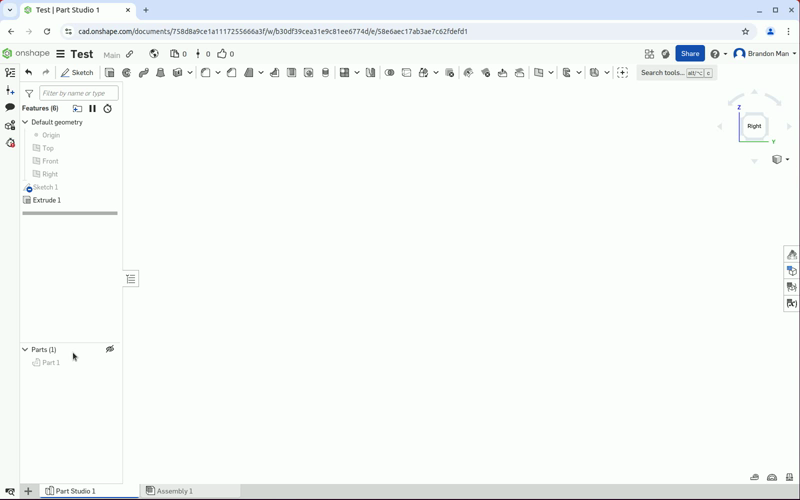
key(shift+s)
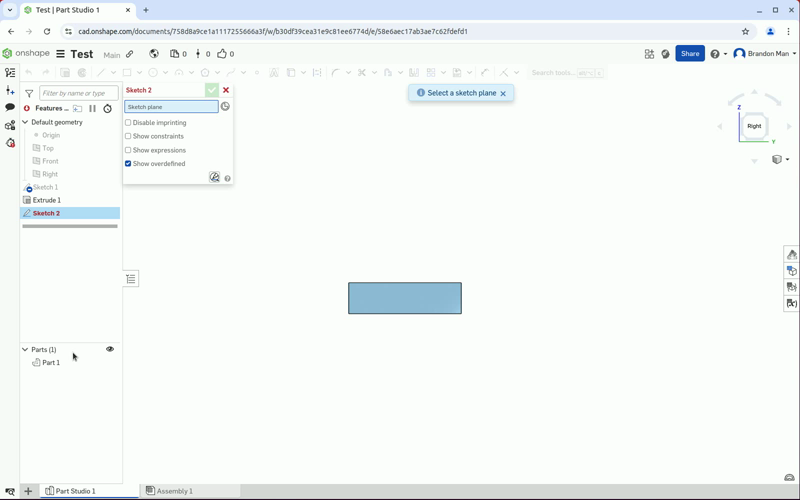
mouse_move(73, 176)
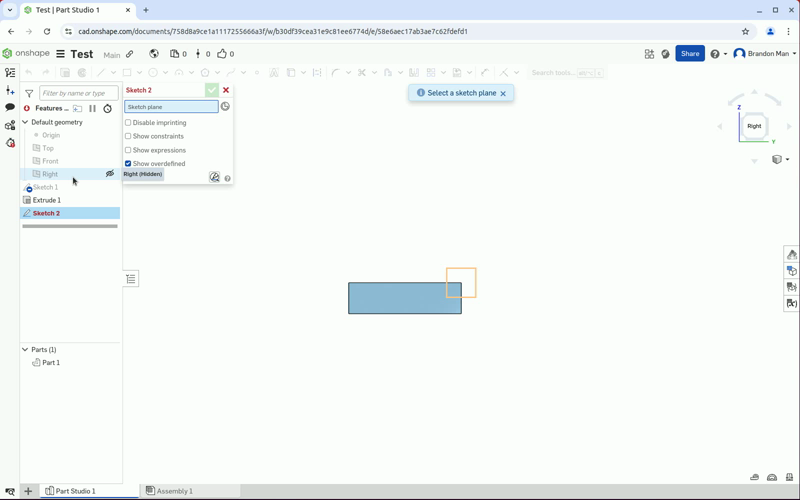
click(73, 176)
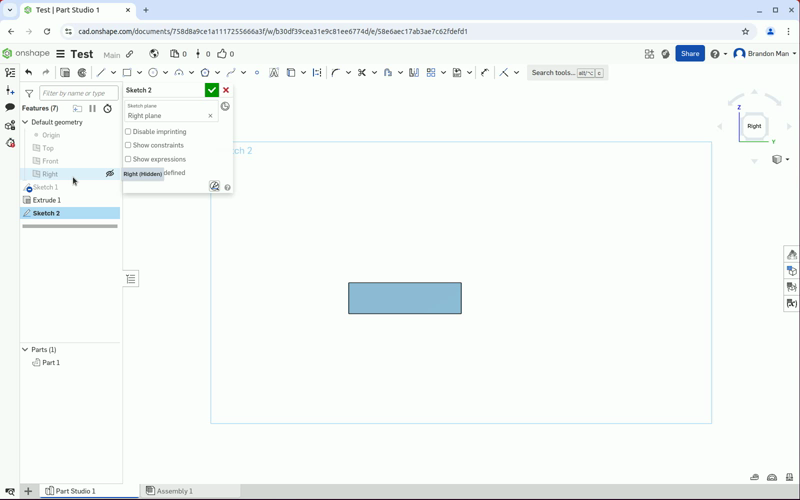
mouse_move(73, 352)
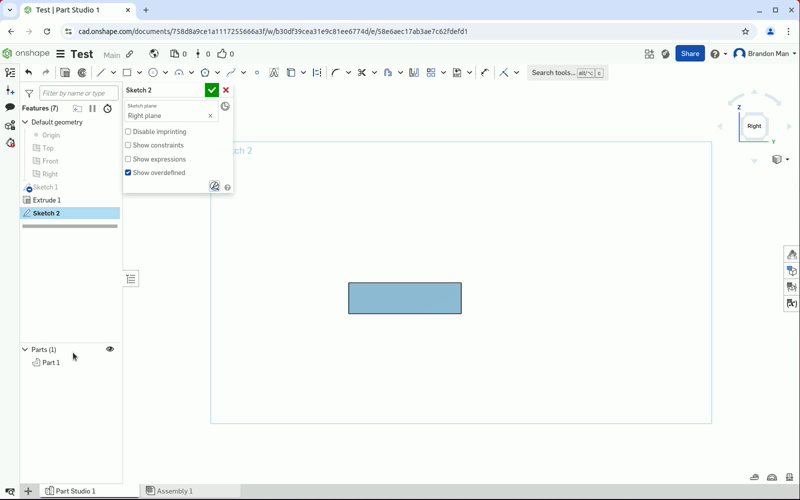
key(y)
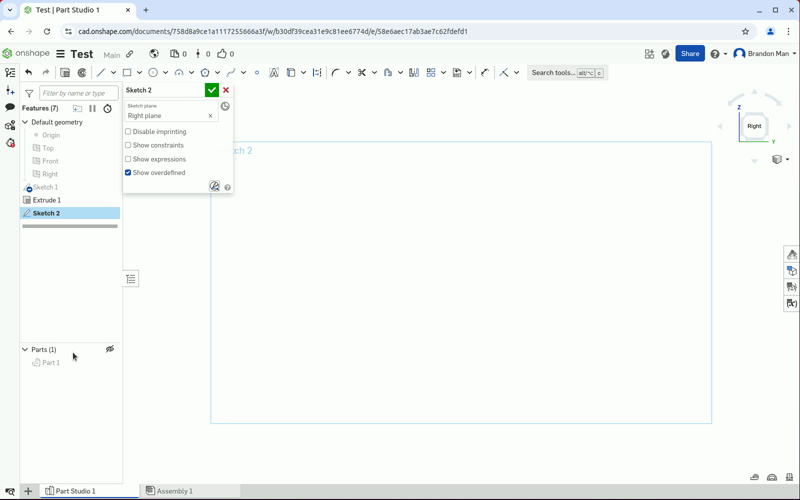
key(l)
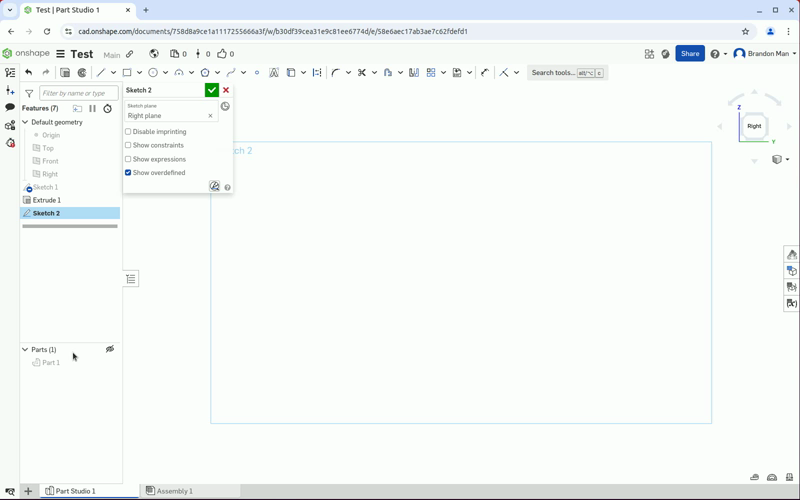
key_down(shift)
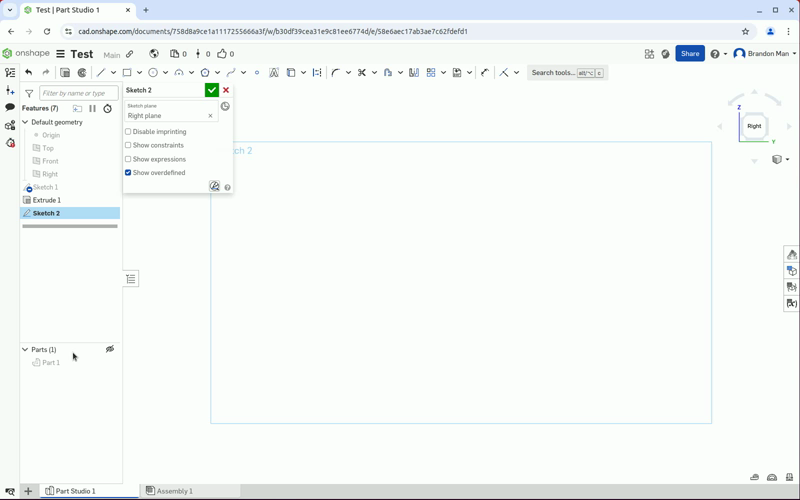
mouse_move(404, 313)
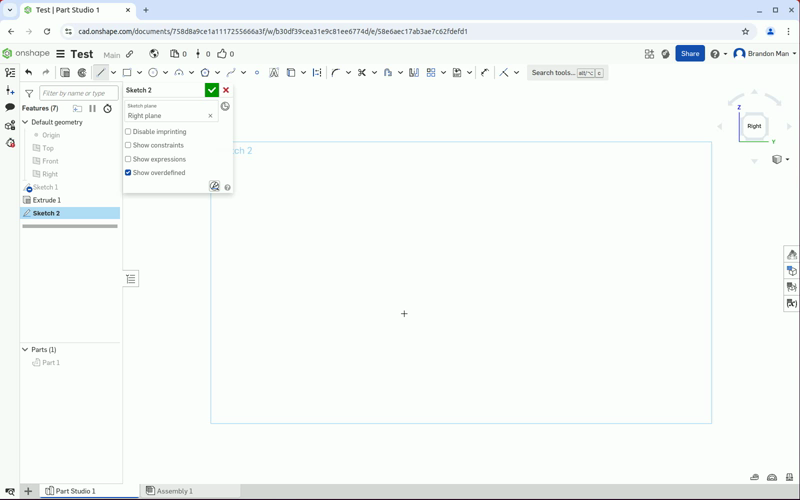
click(404, 313)
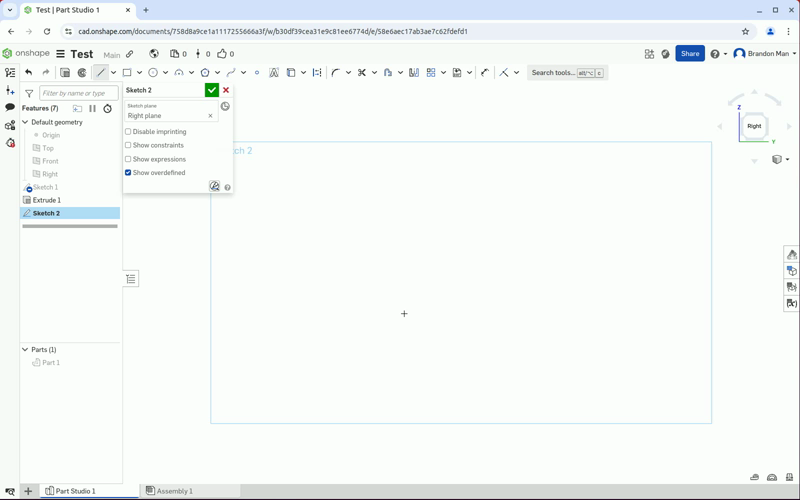
key_up(shift)
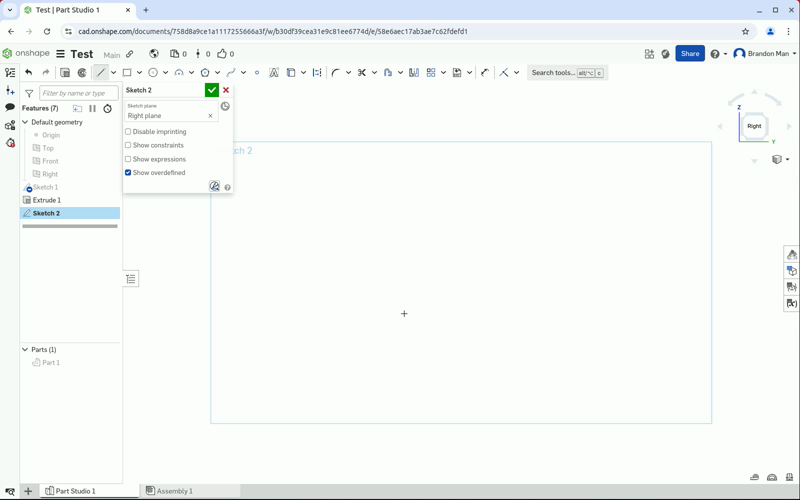
key_down(shift)
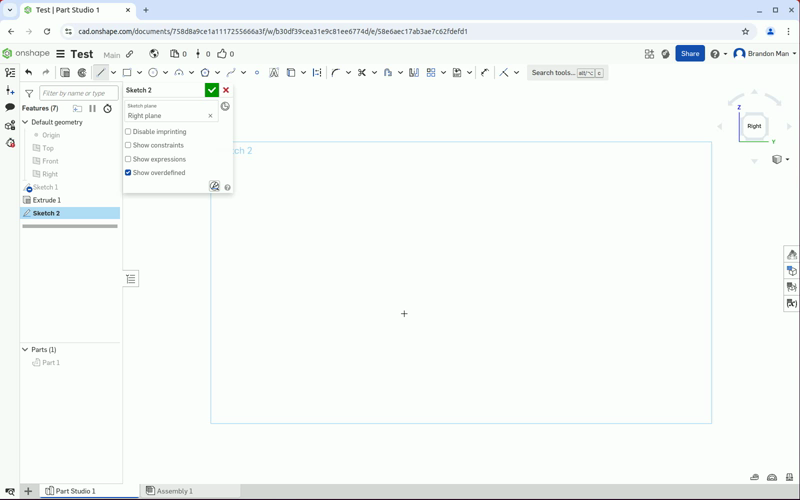
mouse_move(516, 313)
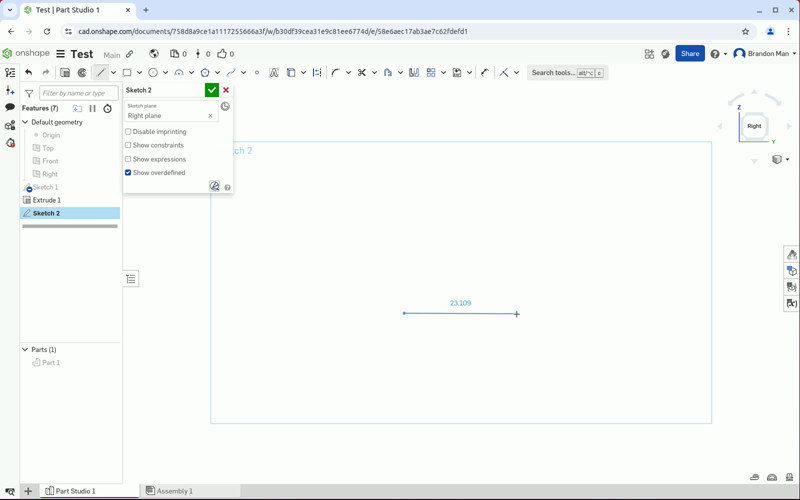
click(516, 313)
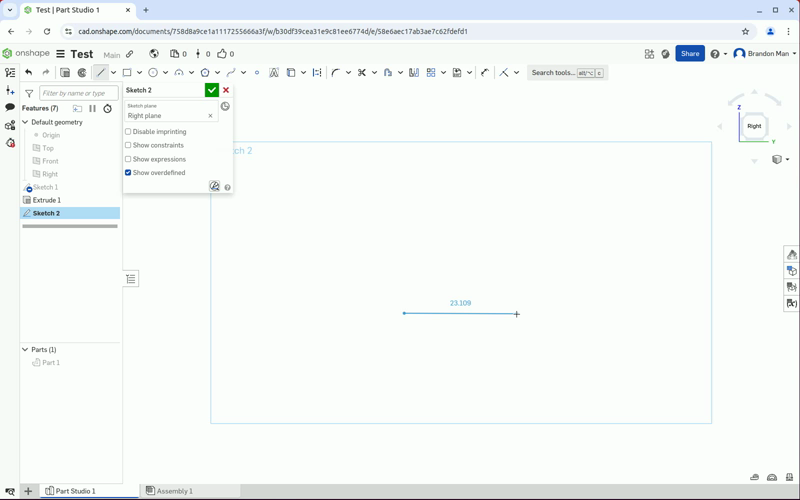
key_up(shift)
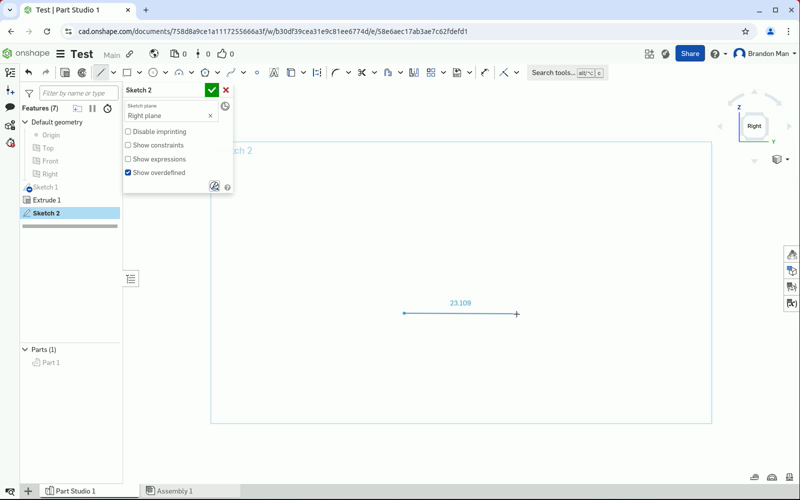
key_down(shift)
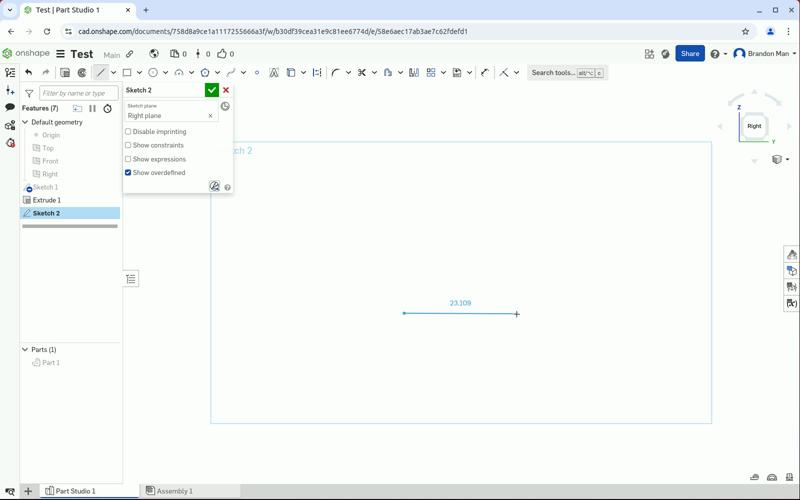
mouse_move(461, 282)
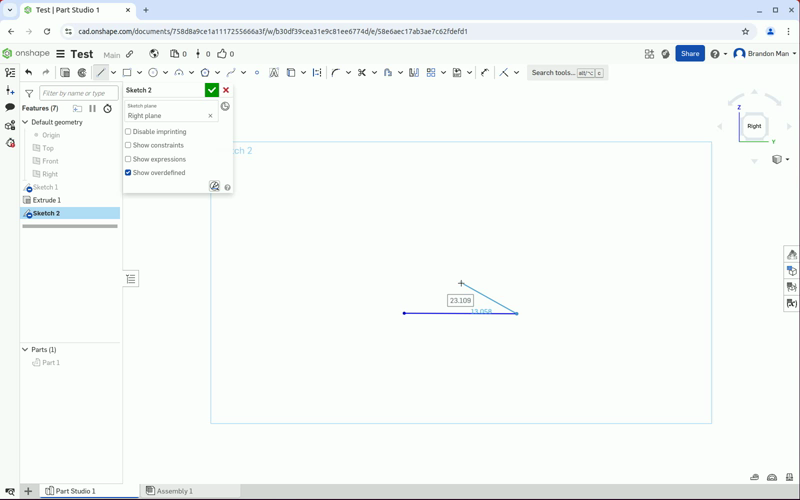
click(461, 282)
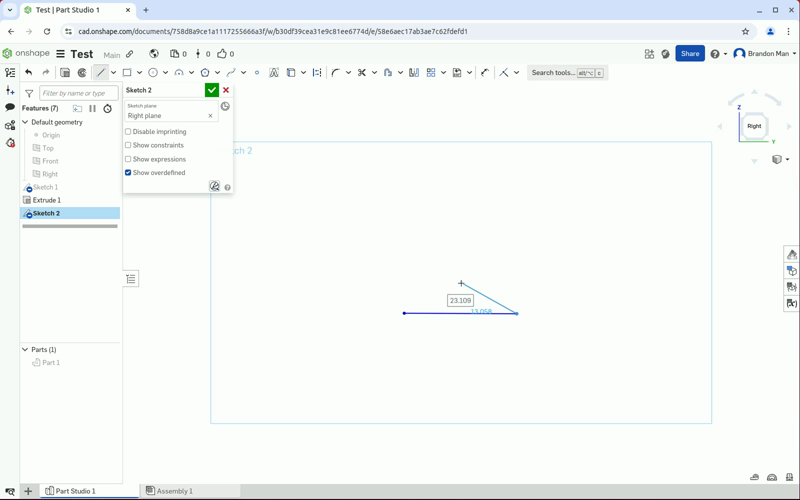
key_up(shift)
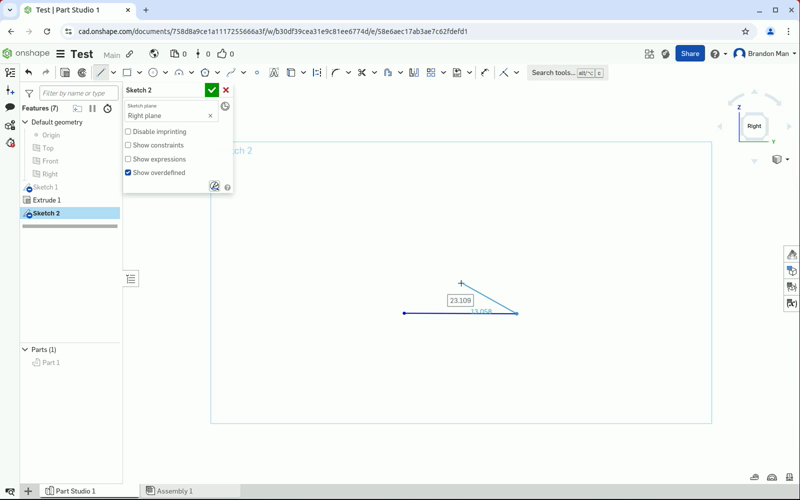
key_down(shift)
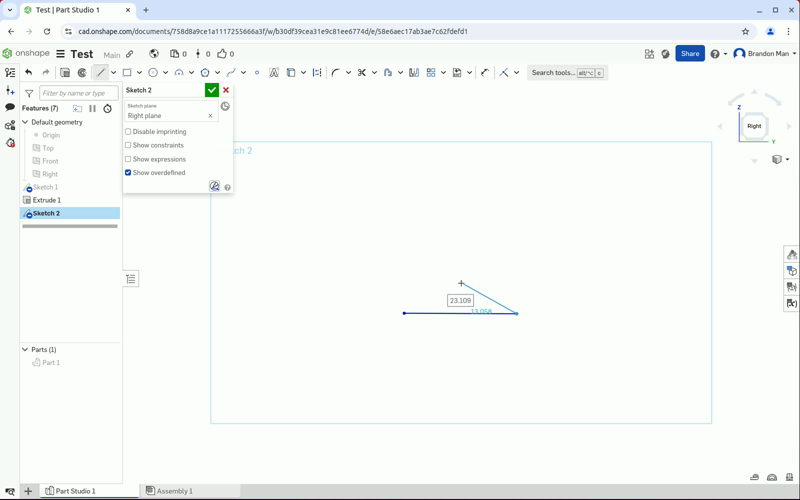
mouse_move(404, 313)
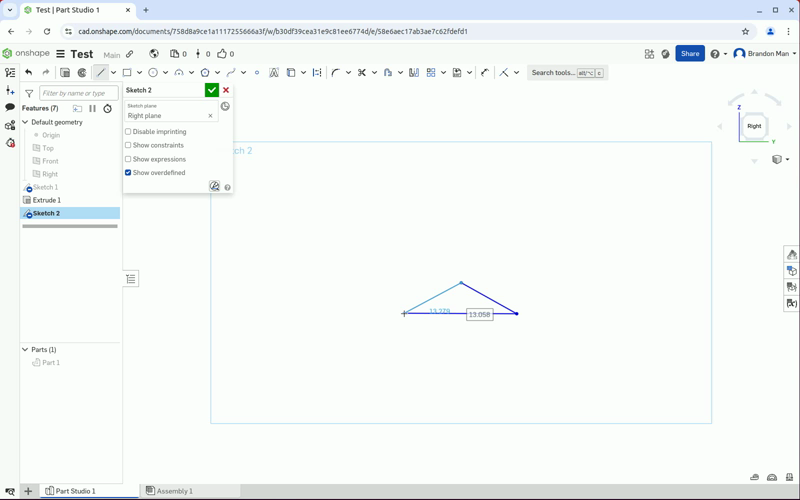
key_up(shift)
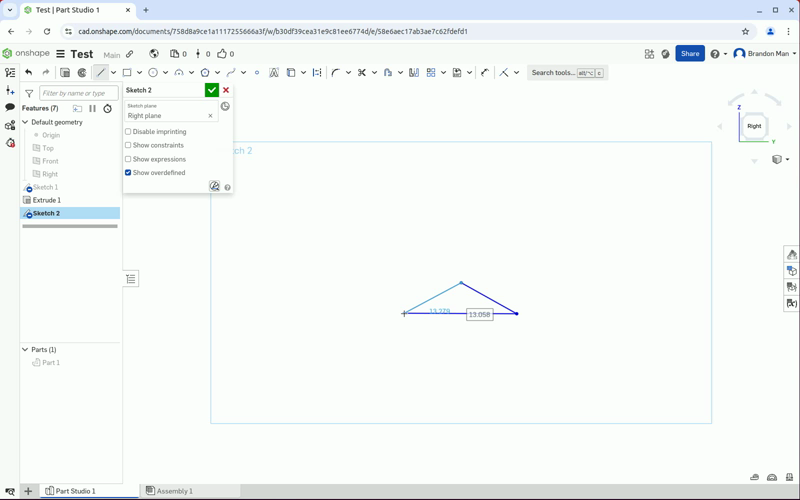
click(404, 313)
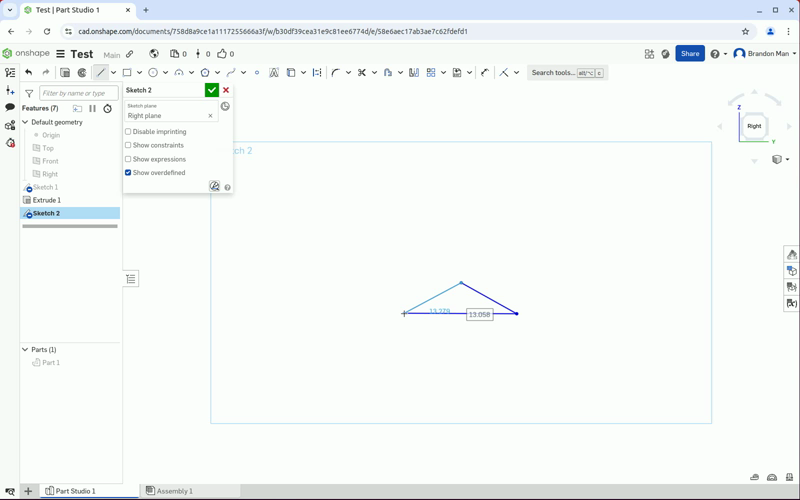
key(esc)
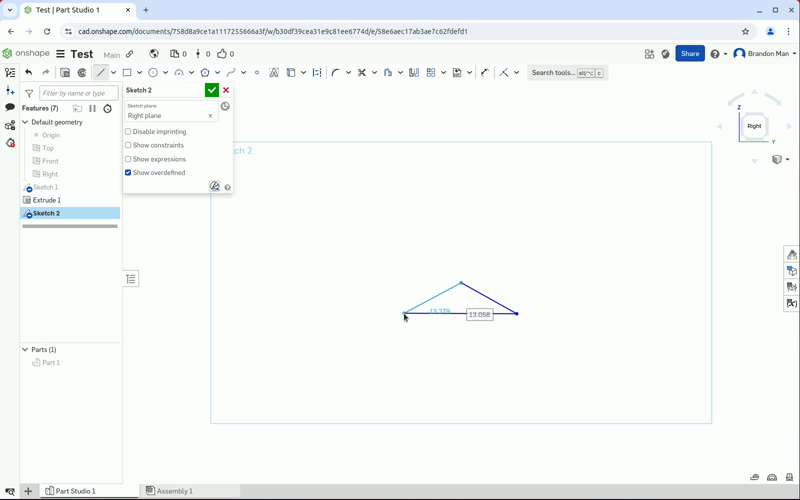
mouse_move(490, 307)
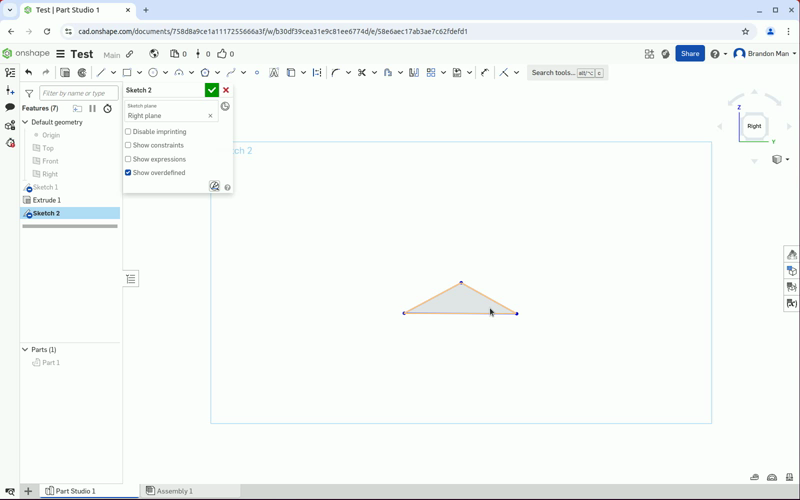
scroll(6)
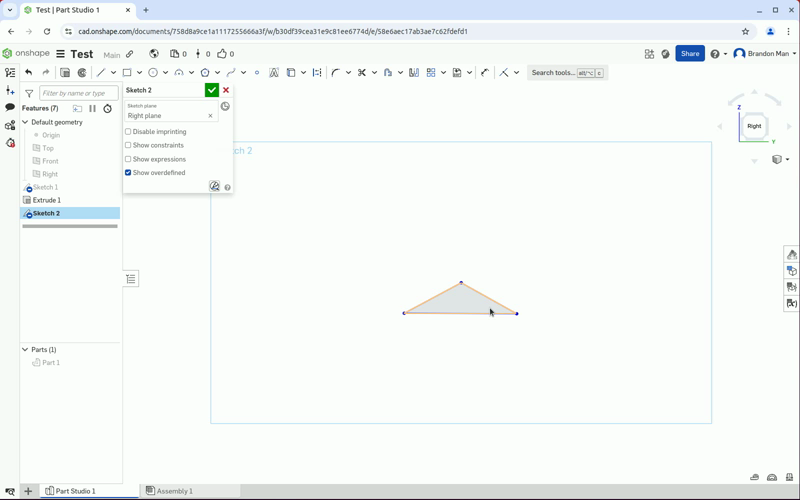
scroll(6)
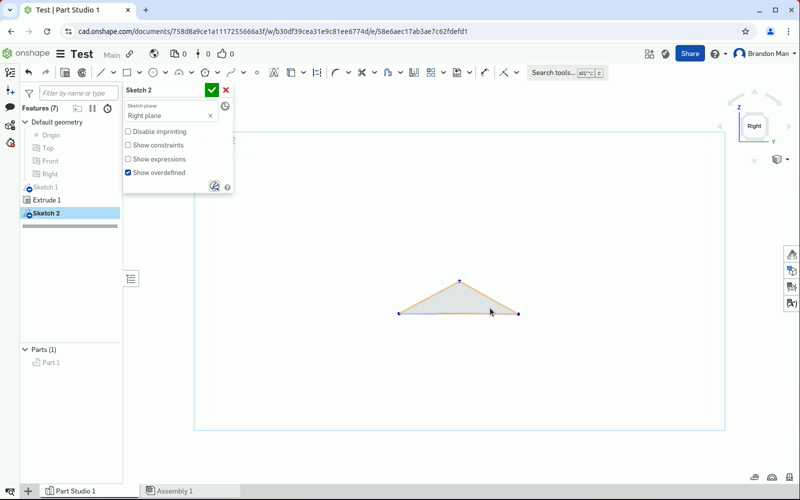
scroll(6)
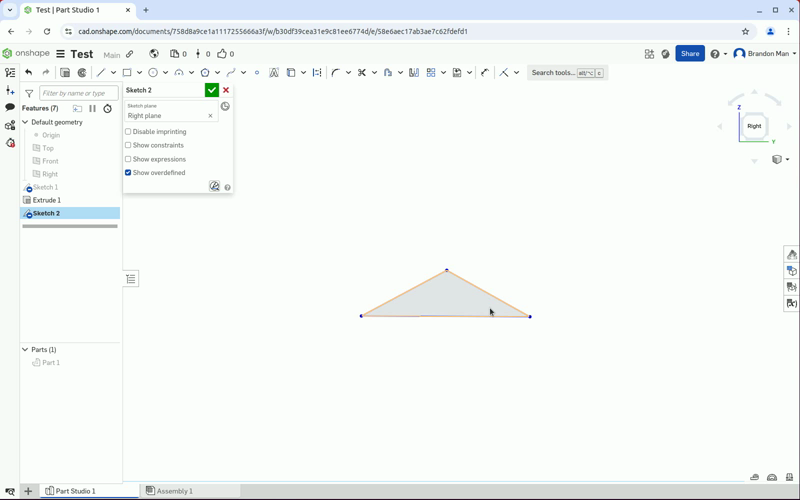
scroll(6)
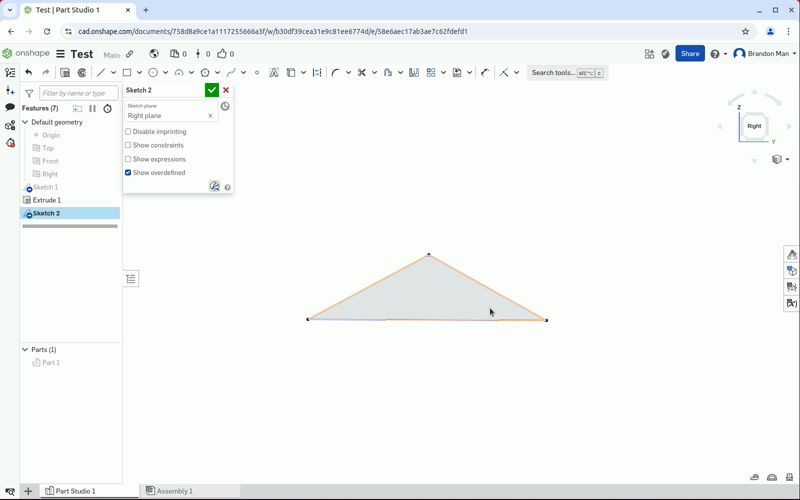
scroll(6)
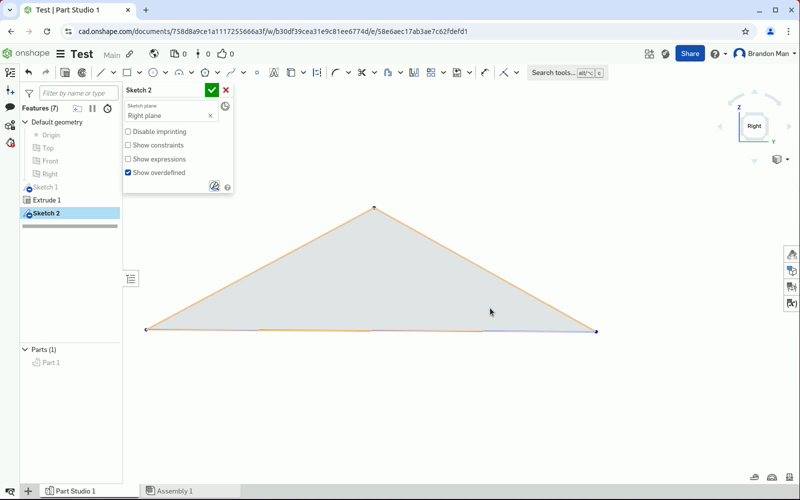
scroll(6)
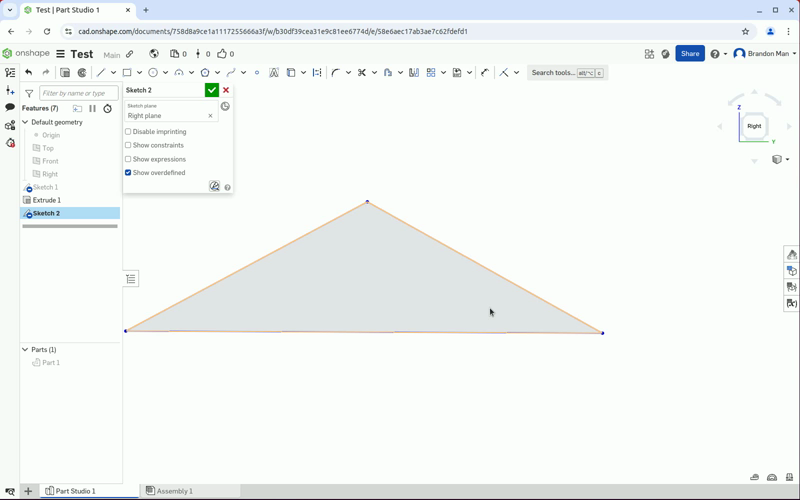
scroll(6)
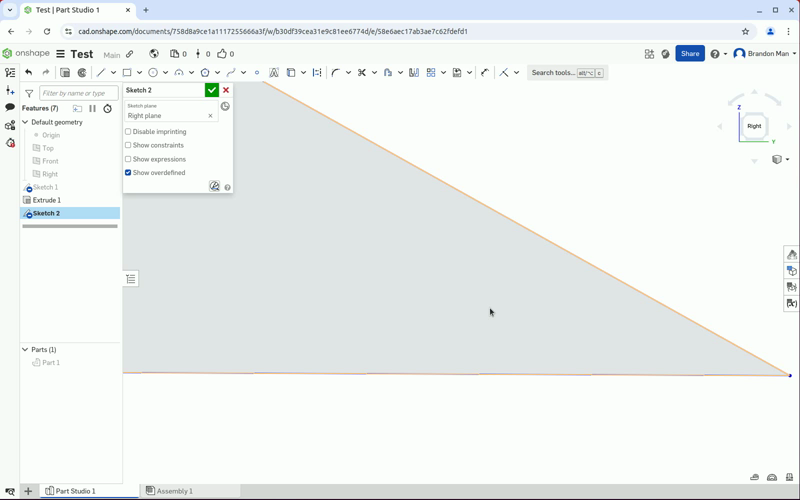
click(490, 307)
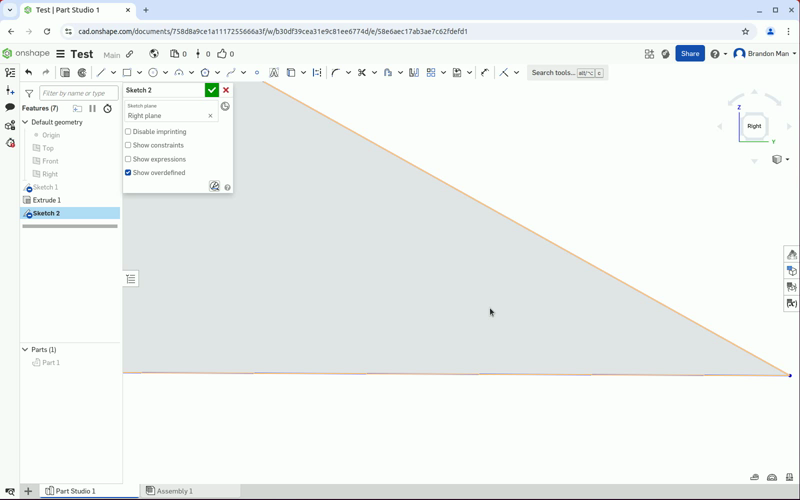
scroll(-6)
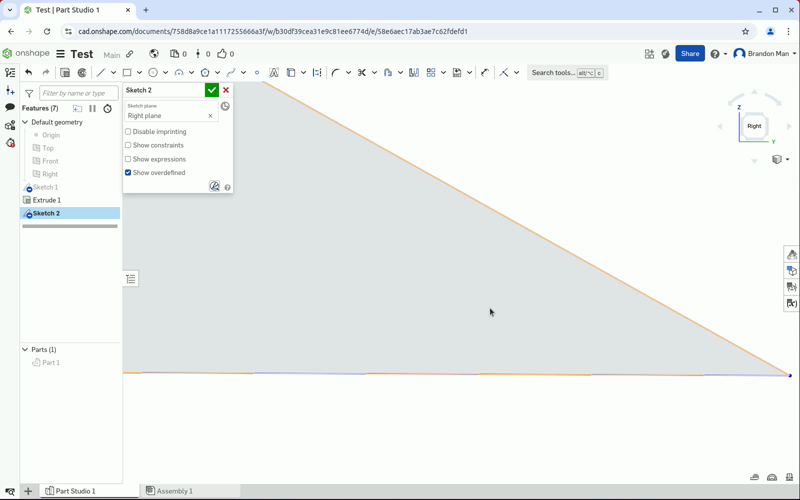
scroll(-6)
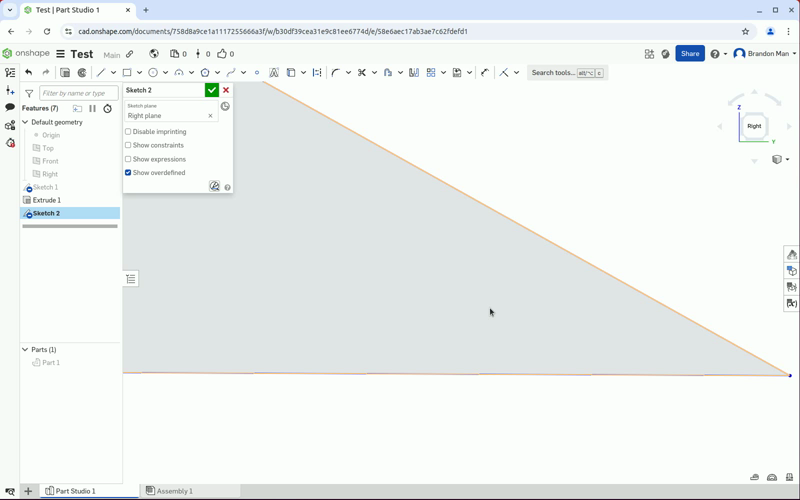
scroll(-6)
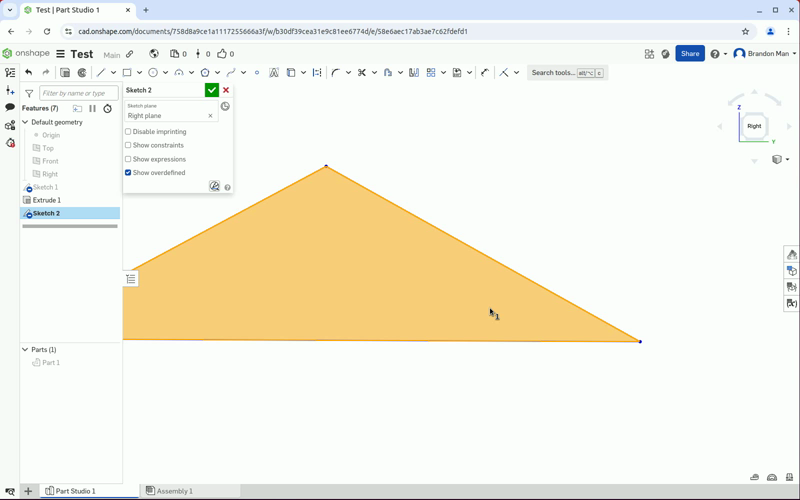
scroll(-6)
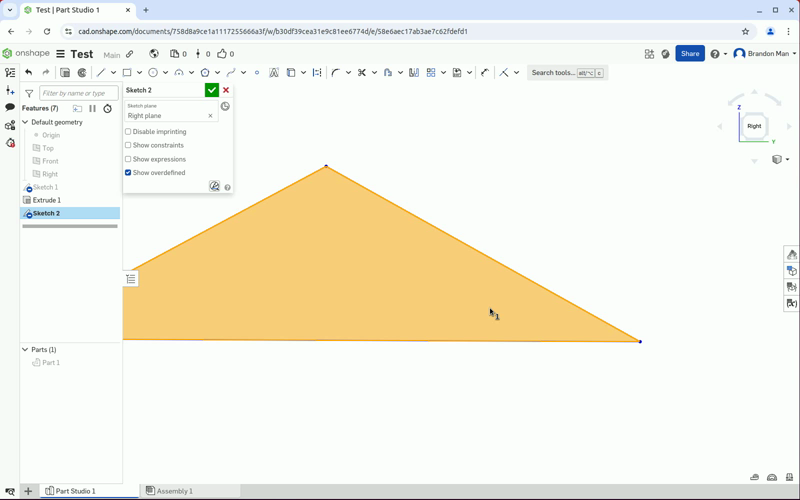
scroll(-6)
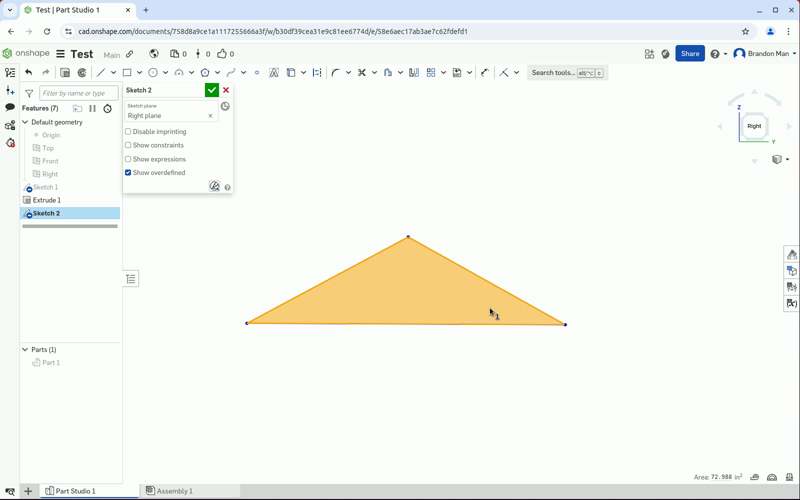
scroll(-6)
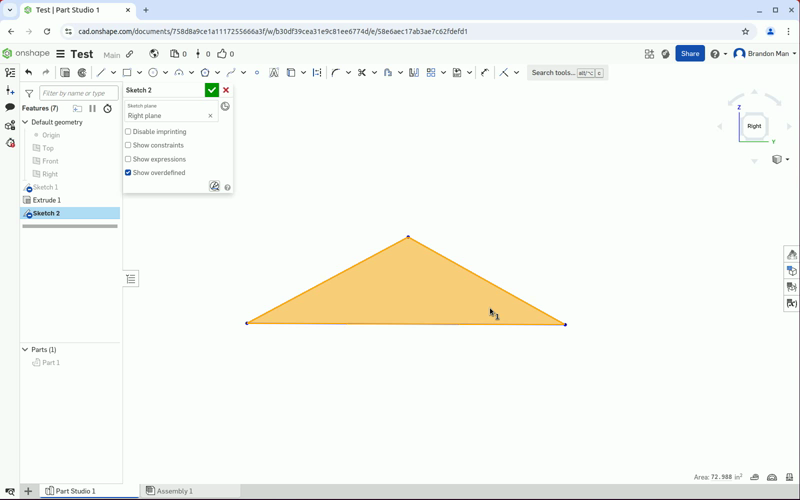
scroll(-6)
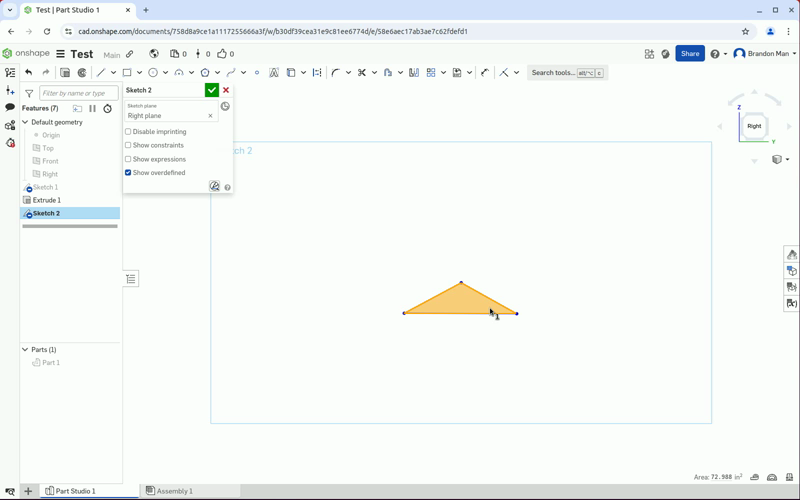
mouse_move(73, 352)
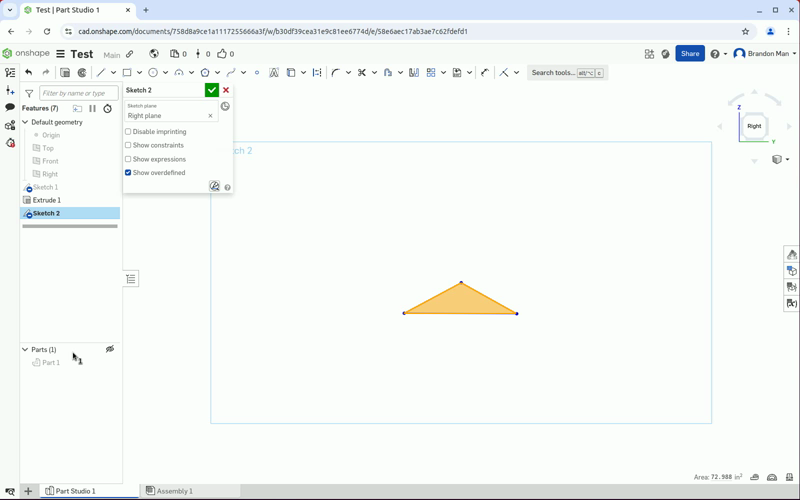
key(shift+y)
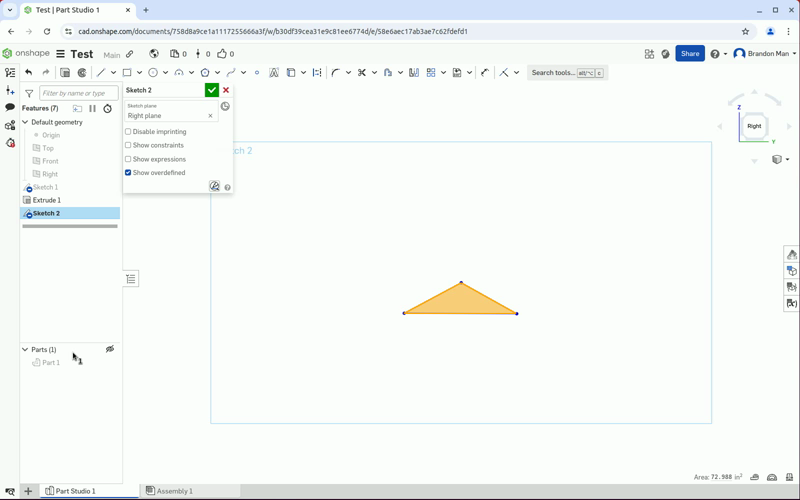
key(shift+e)
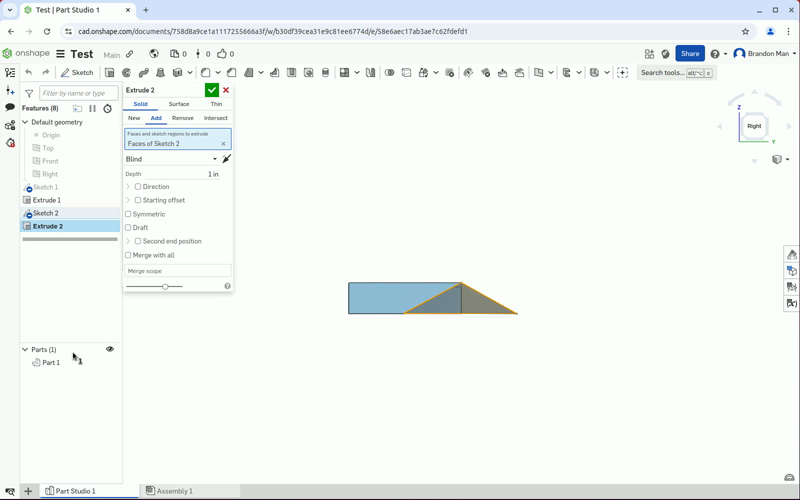
mouse_move(143, 106)
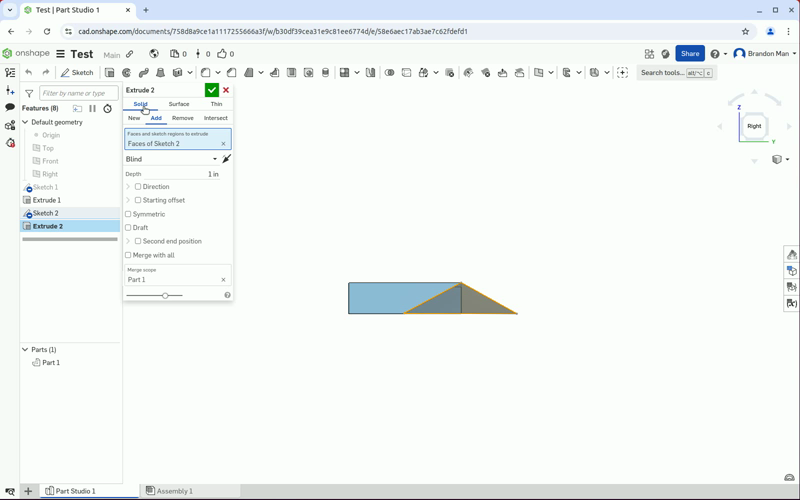
click(143, 106)
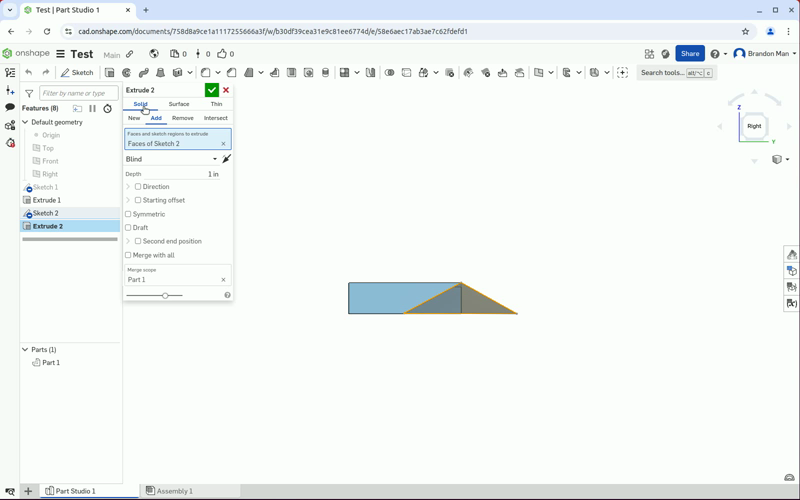
mouse_move(137, 120)
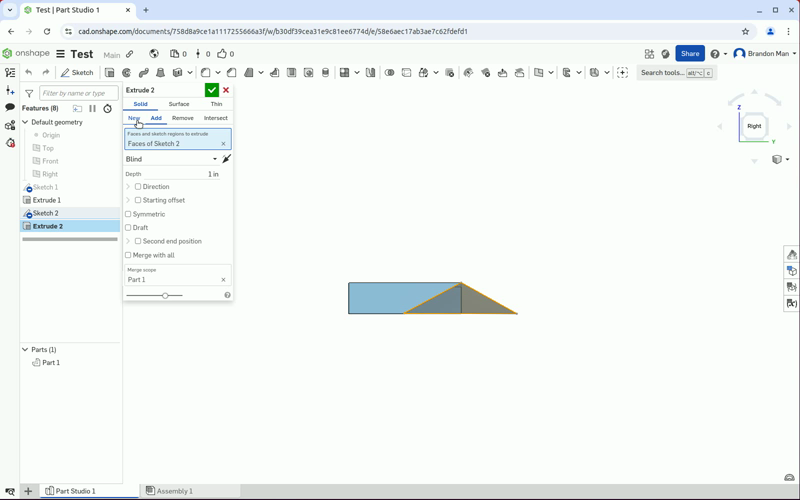
click(137, 120)
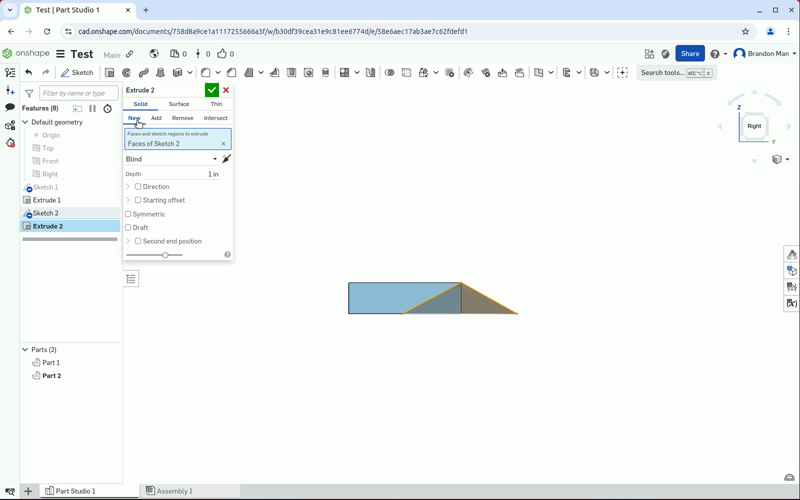
key(tab, 4)
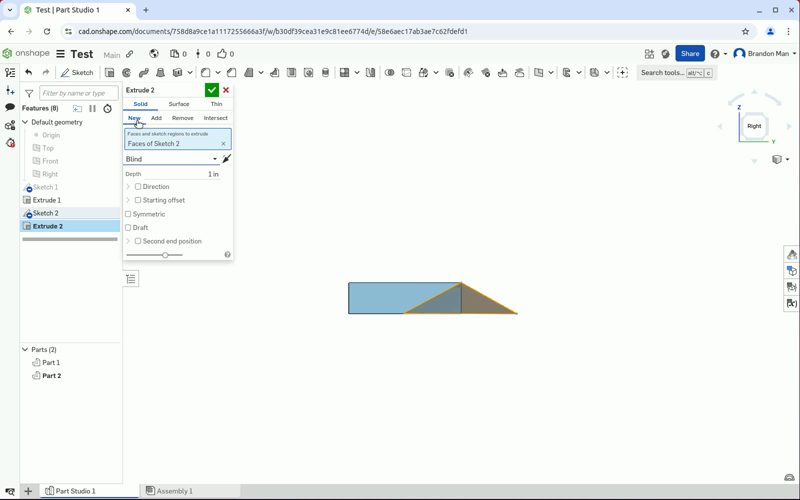
text(43.328)
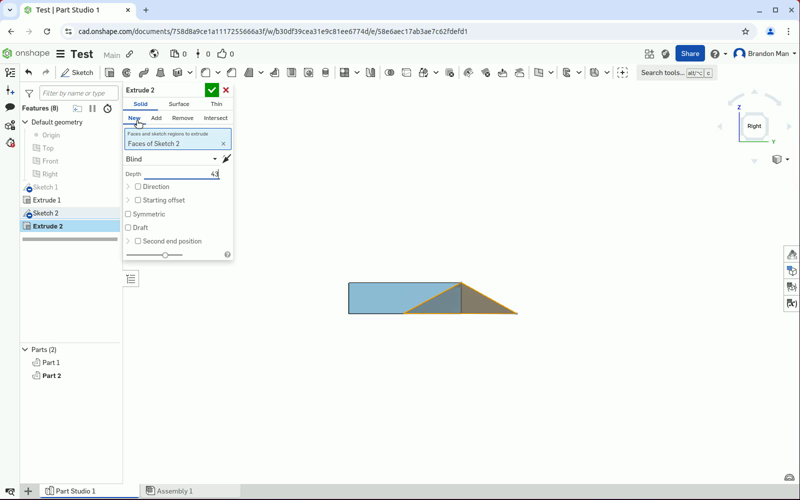
key(tab, 3)
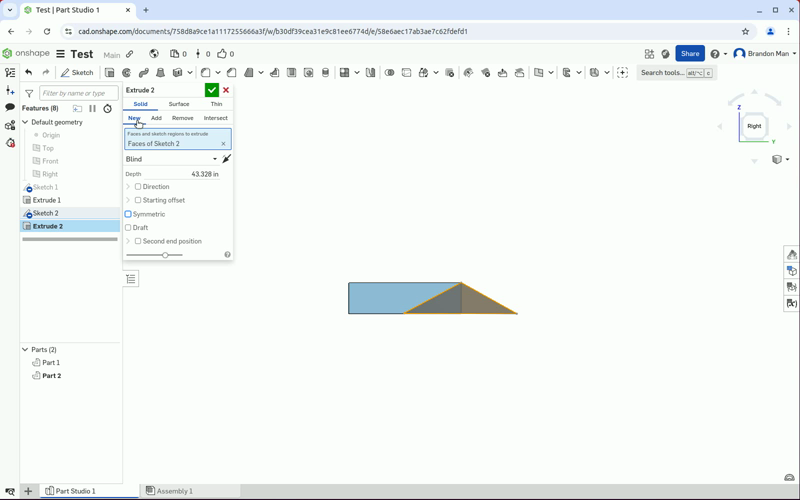
key(space)
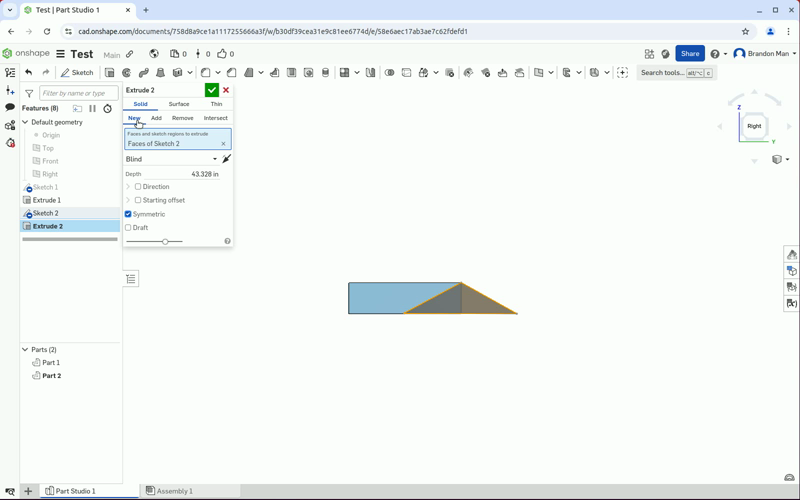
key(enter)
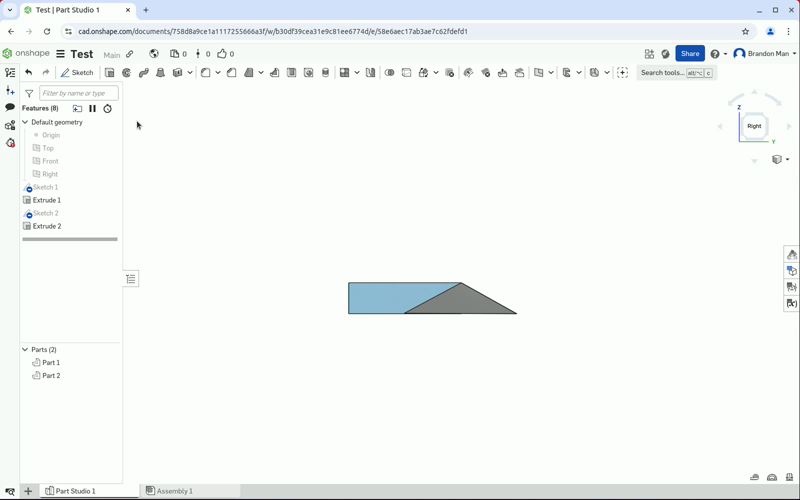
key(shift+h)
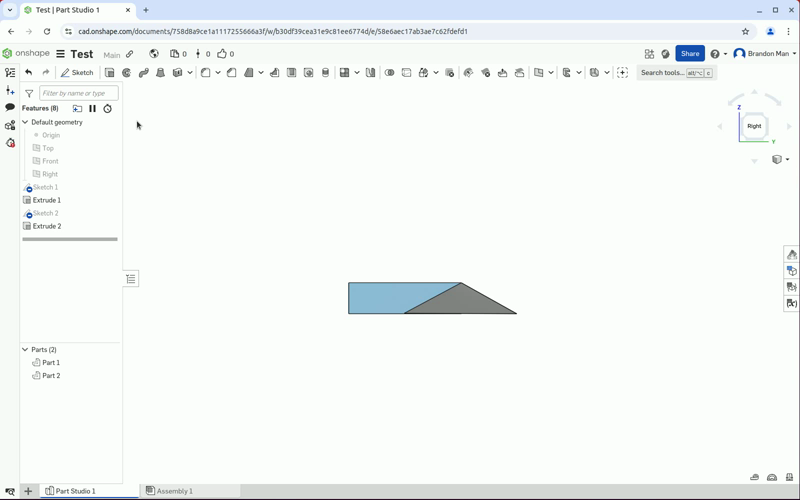
key(shift+h)
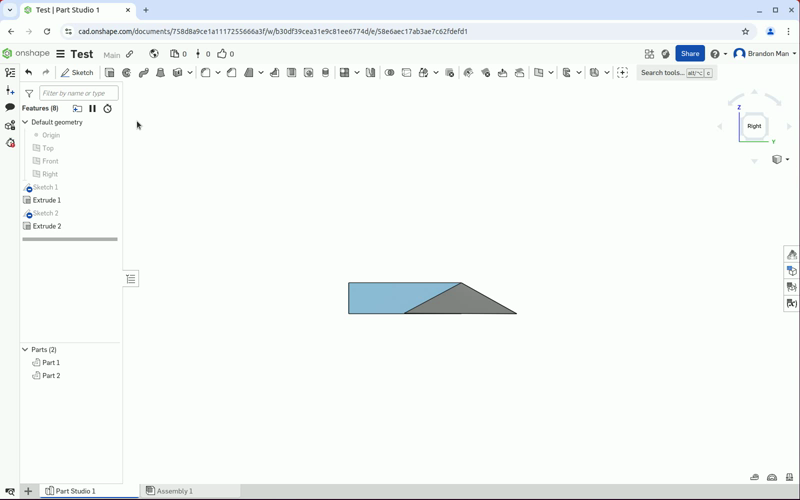
key(shift+7)
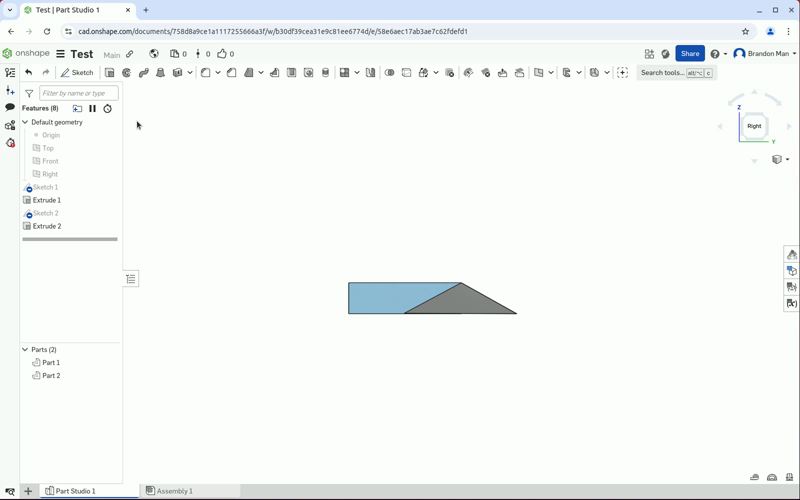
key(right, 2)
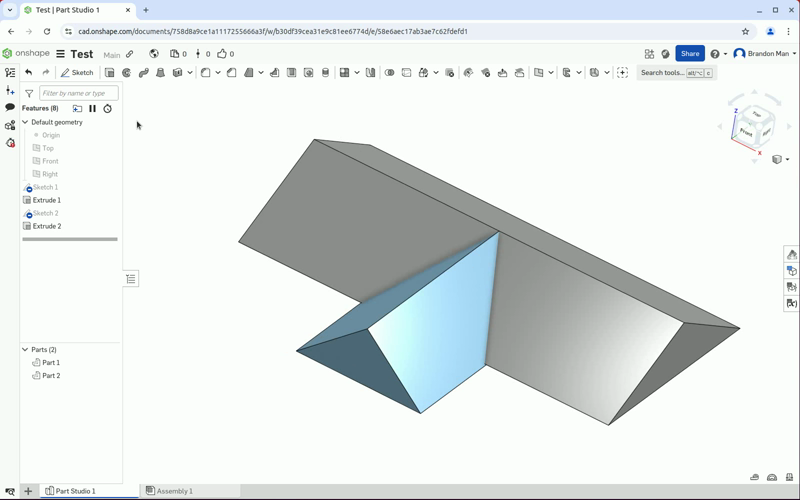
key(down, 2)
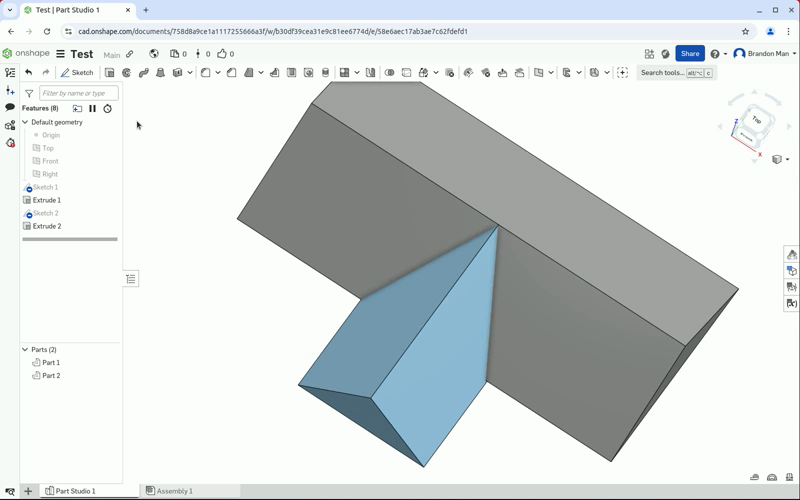
key(up, 2)
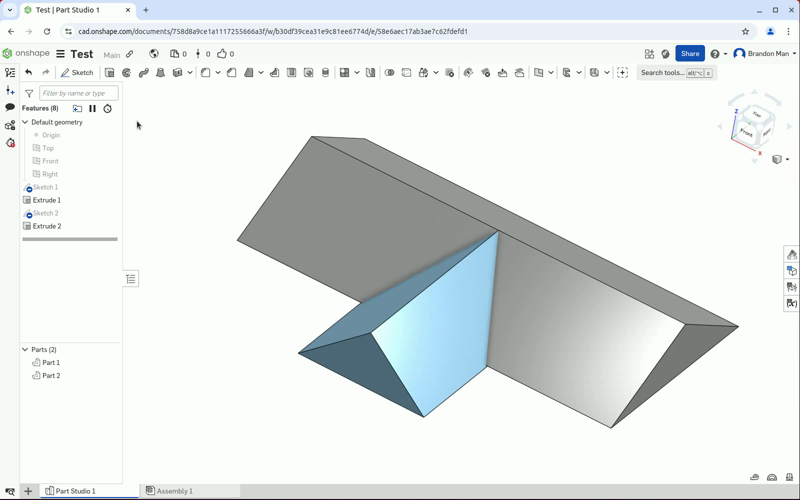
key(left, 2)
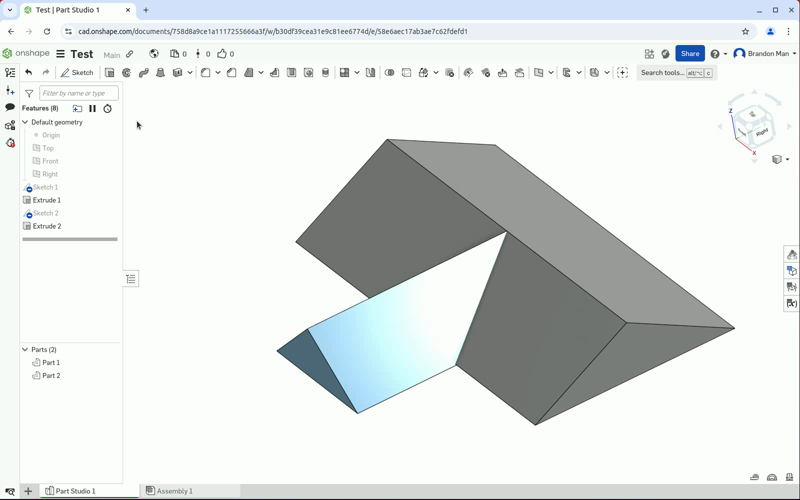
mouse_move(73, 189)
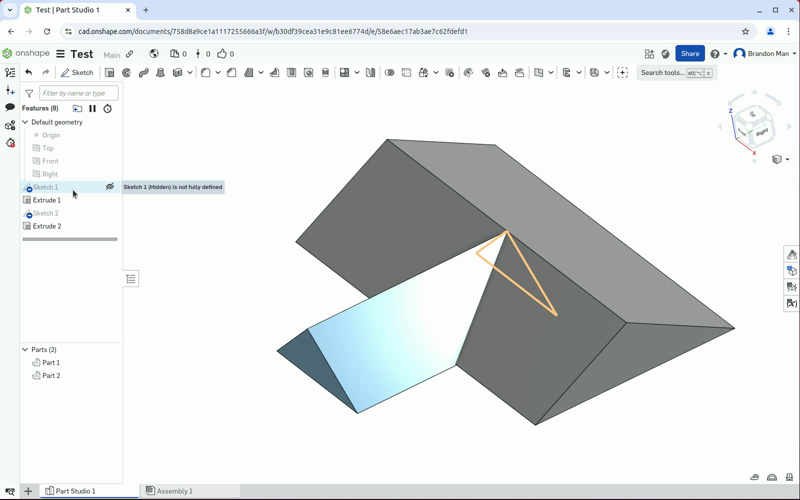
click(73, 189)